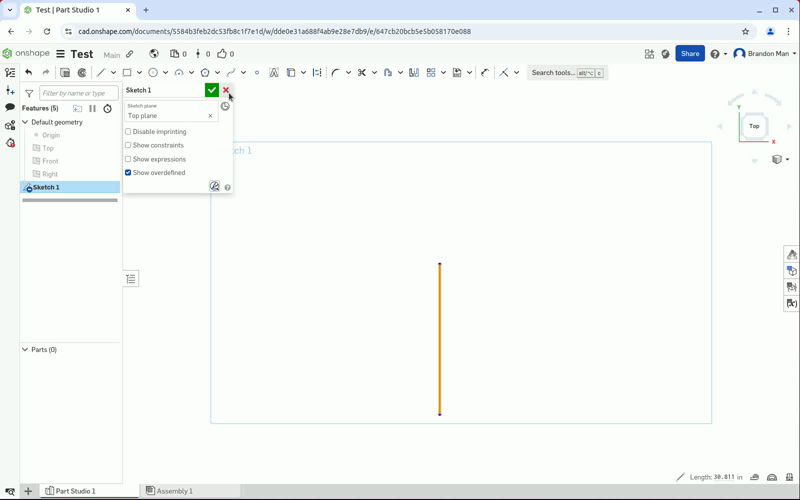
key(shift+h)
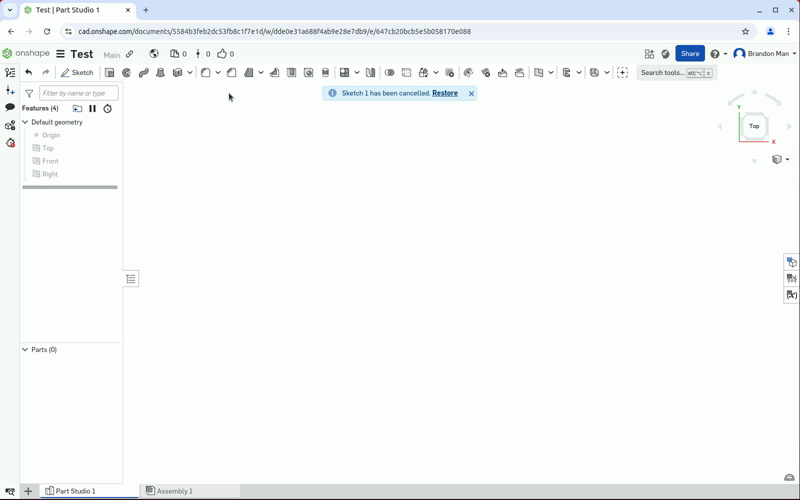
mouse_move(73, 352)
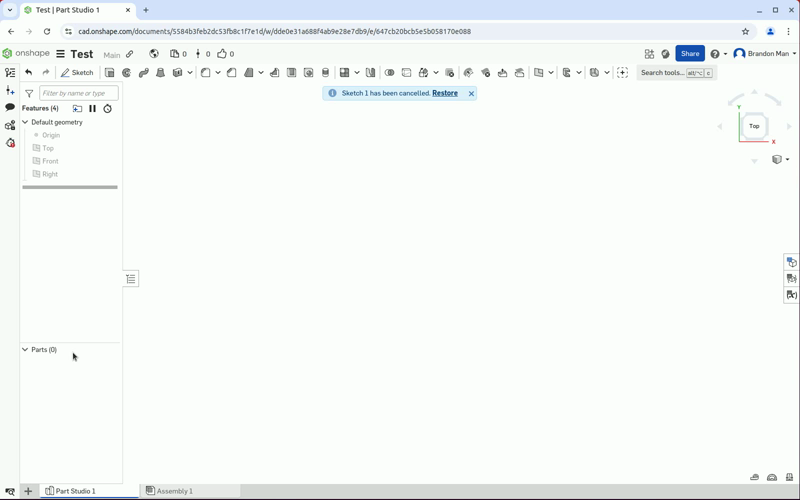
key(y)
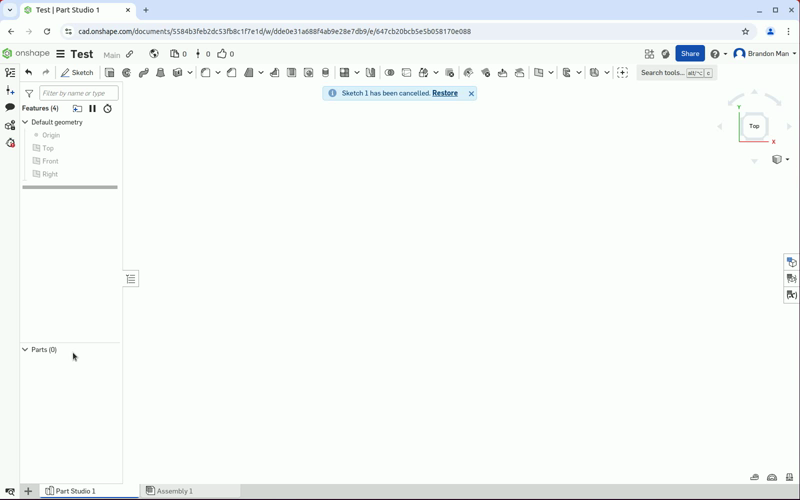
key(shift+p)
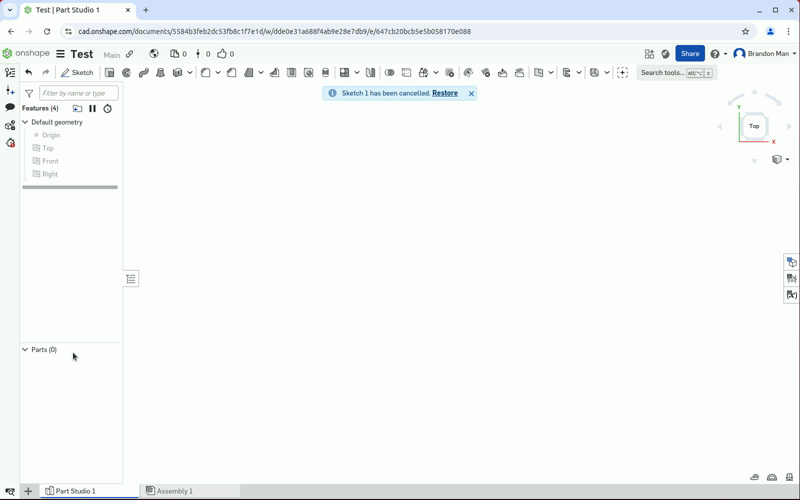
key(space)
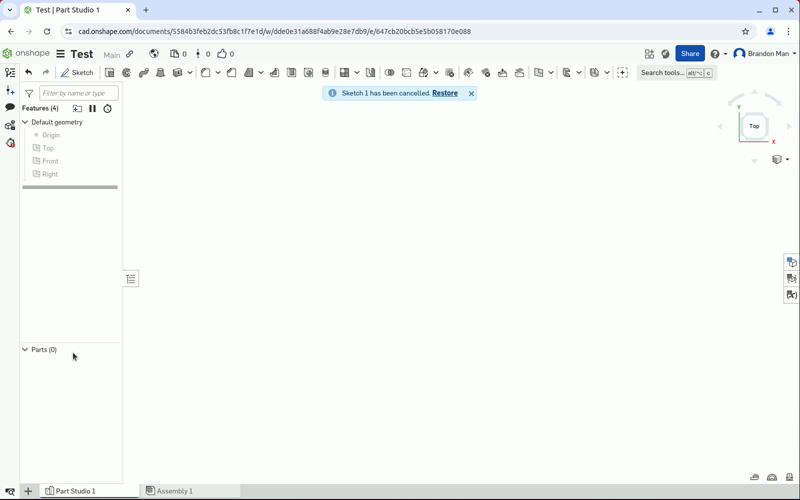
key_down(shift)
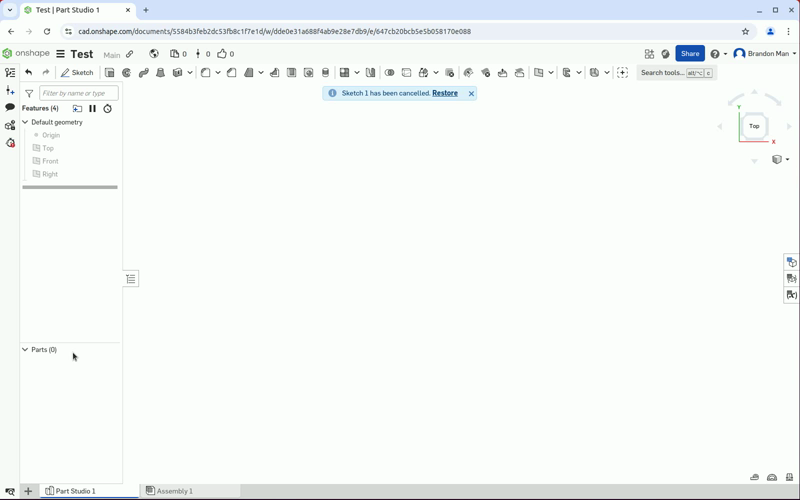
key(up)
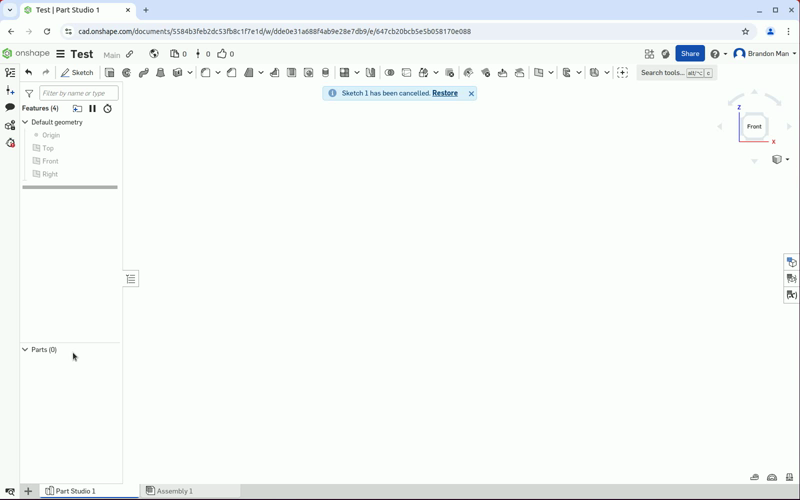
key_up(shift)
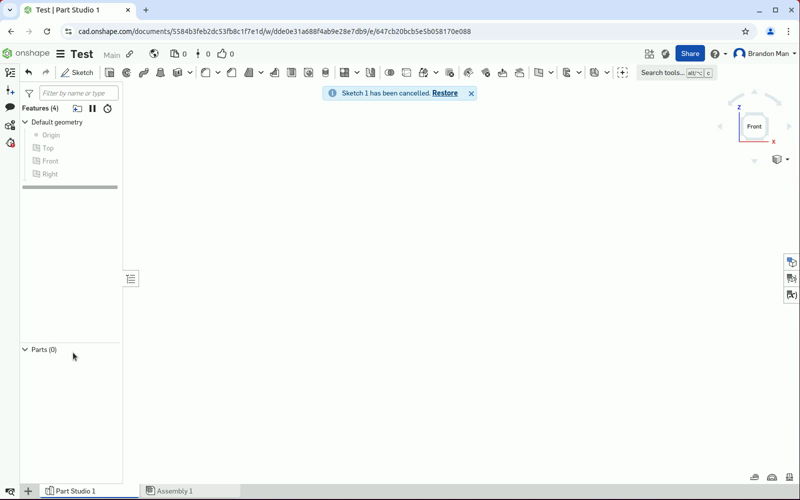
mouse_move(73, 352)
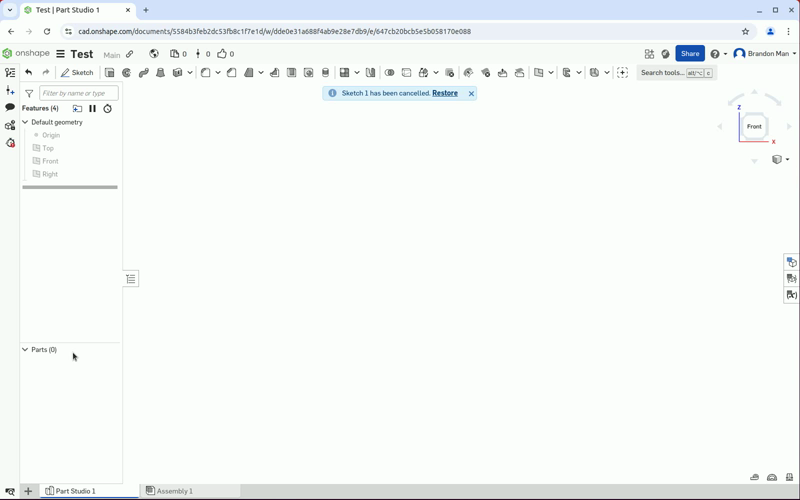
key(shift+y)
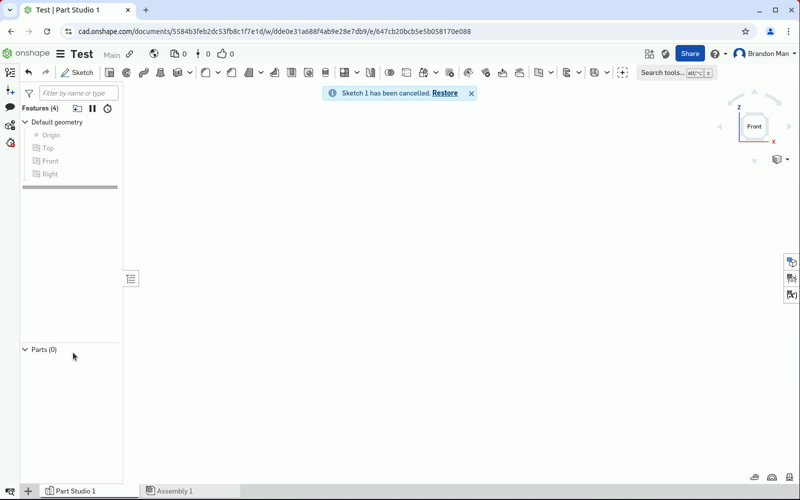
key(shift+s)
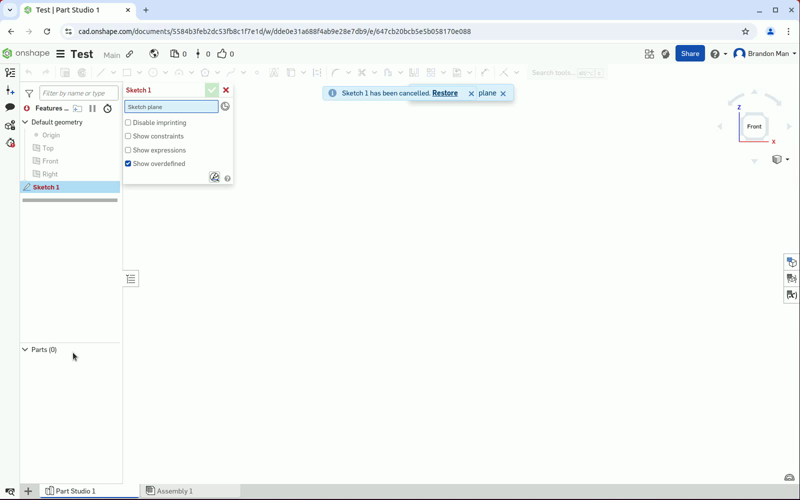
mouse_move(73, 163)
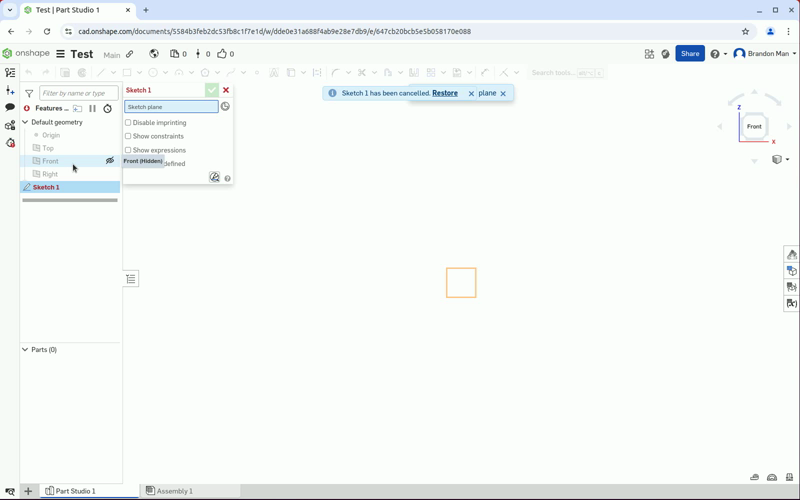
click(73, 163)
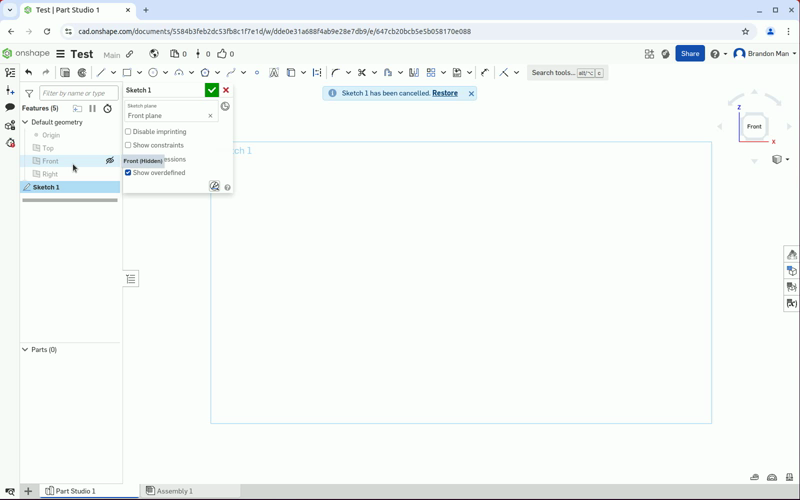
mouse_move(73, 352)
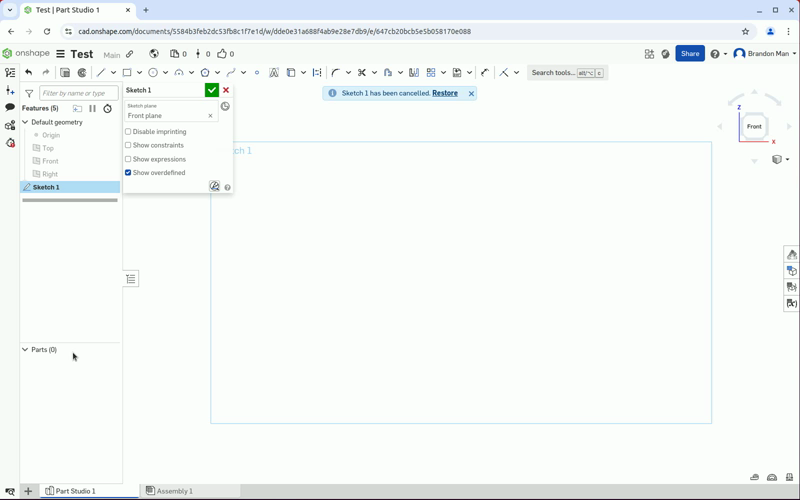
key(y)
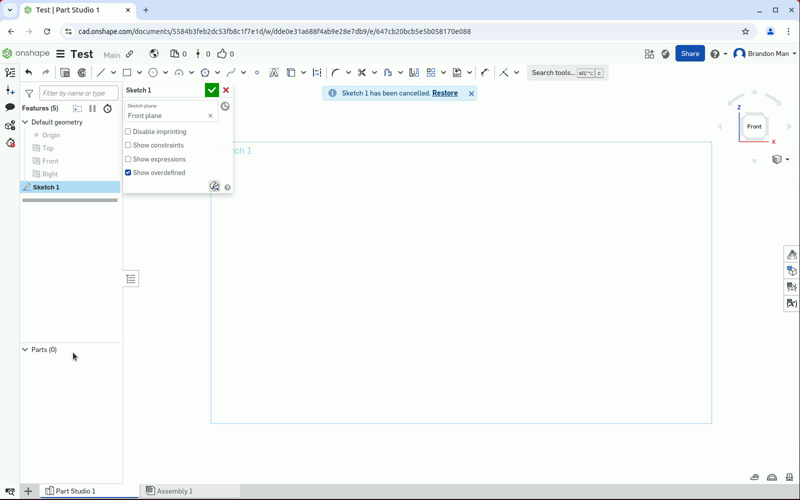
key(l)
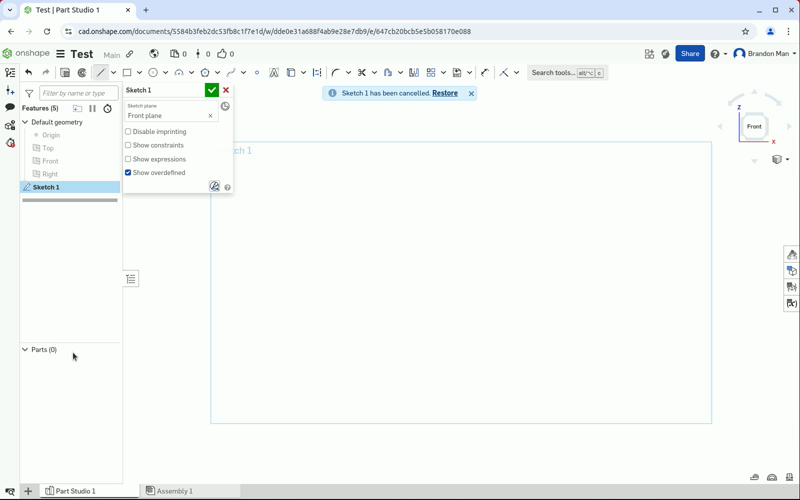
key_down(shift)
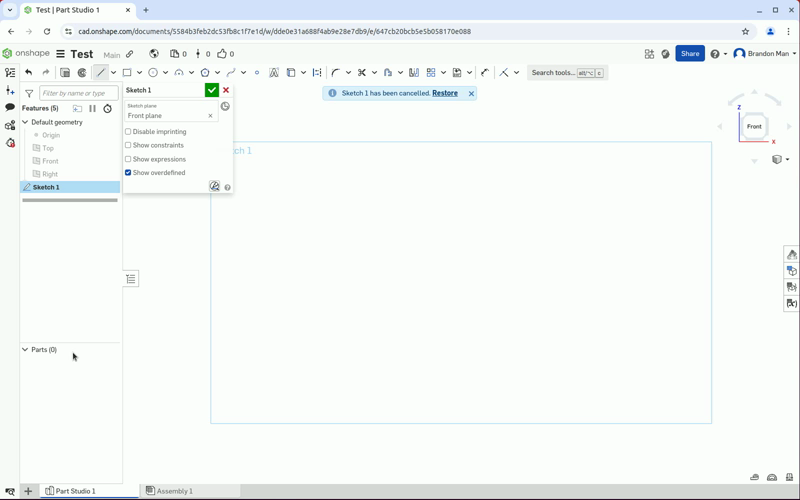
mouse_move(401, 339)
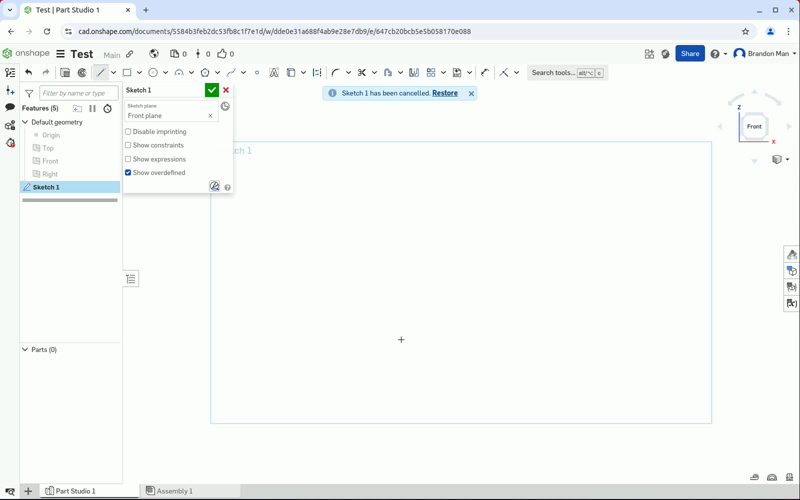
click(401, 339)
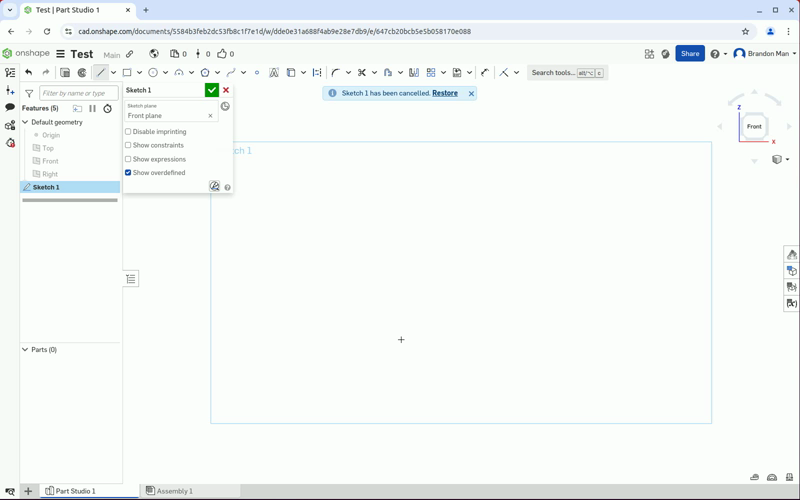
key_up(shift)
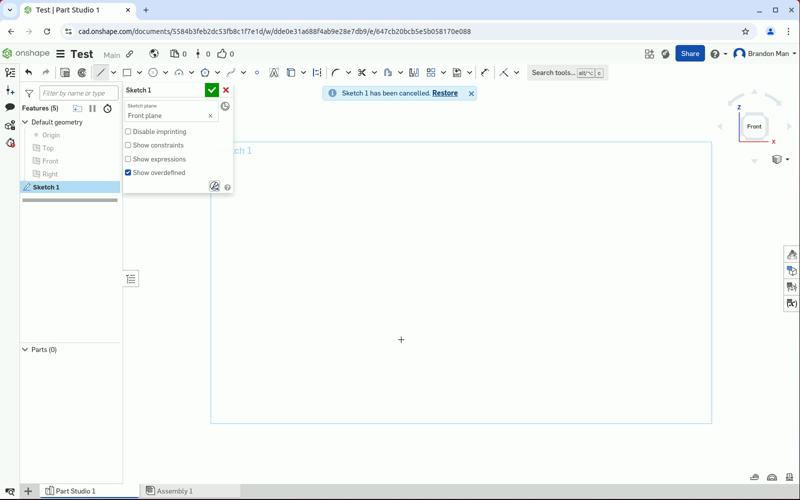
key_down(shift)
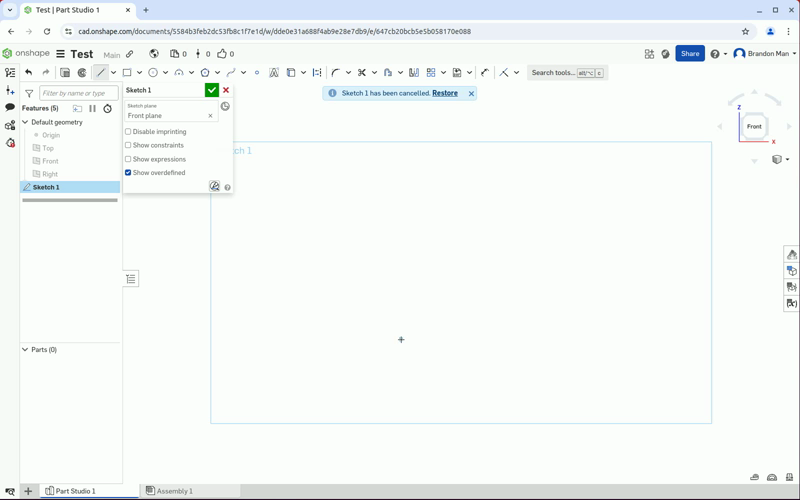
mouse_move(520, 339)
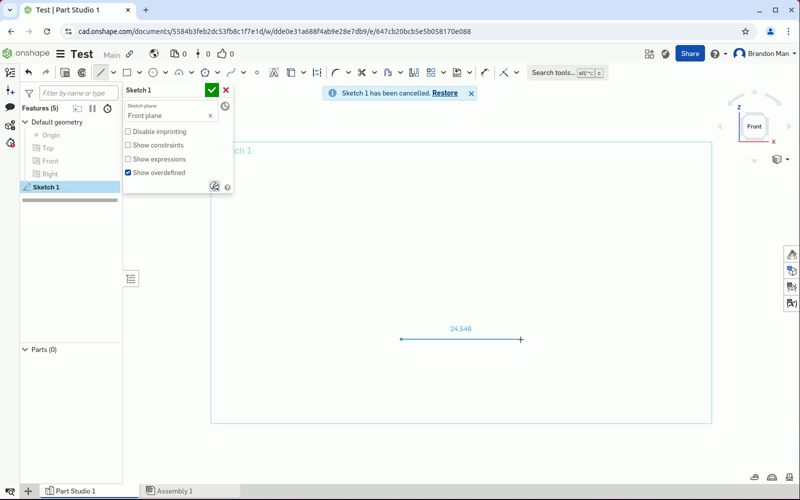
click(520, 339)
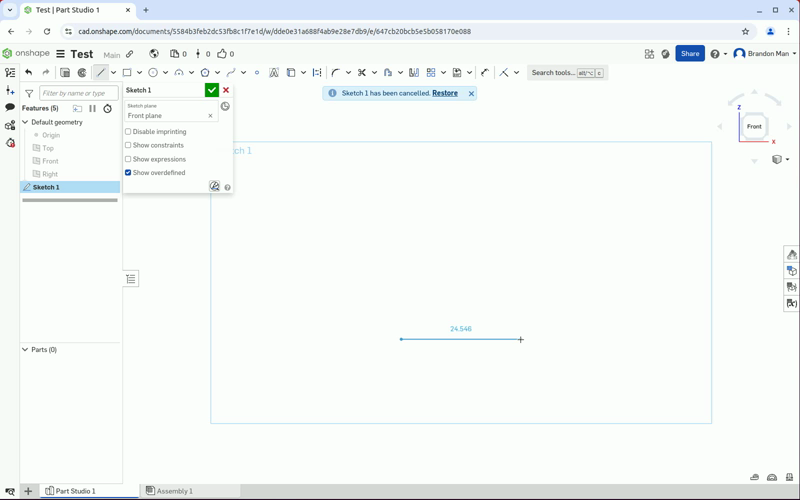
key_up(shift)
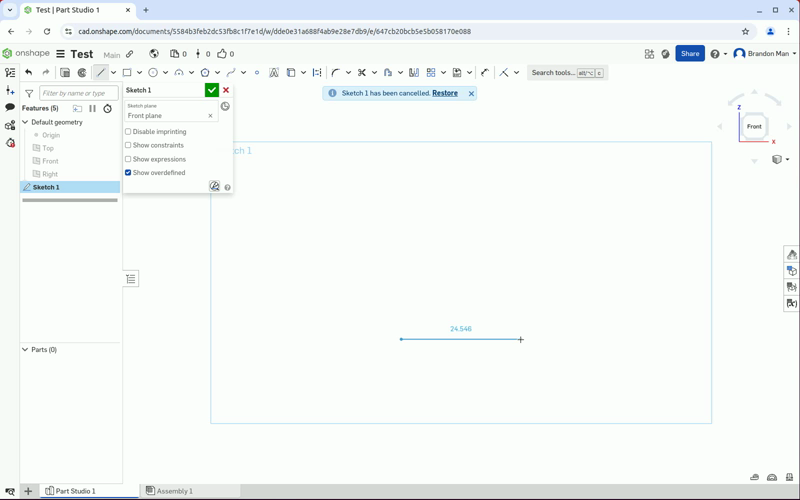
key_down(shift)
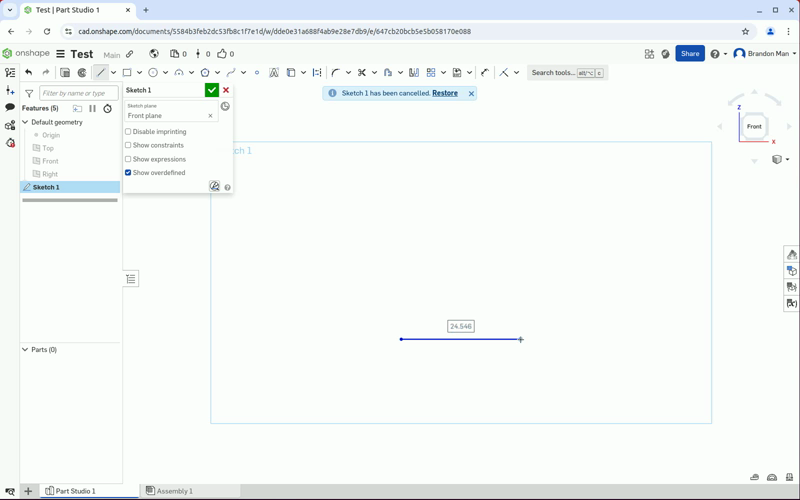
mouse_move(520, 227)
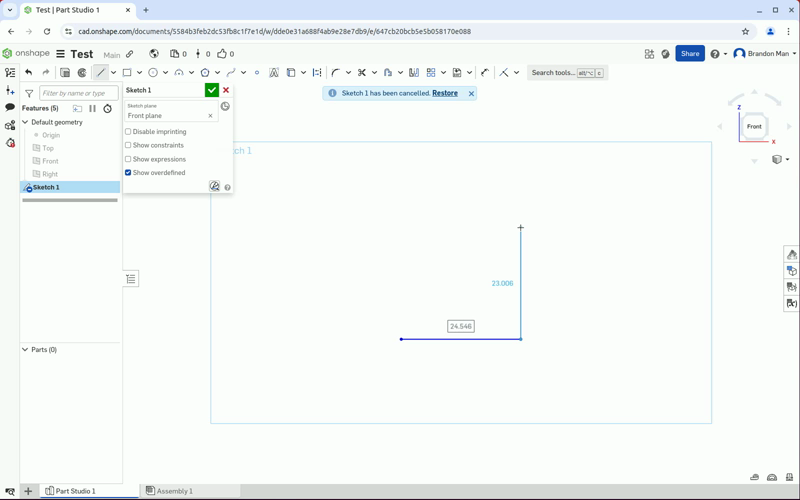
click(520, 227)
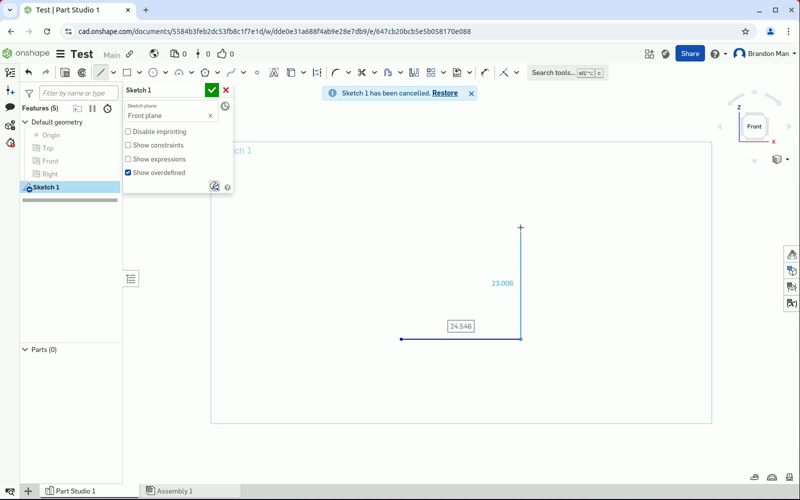
key_up(shift)
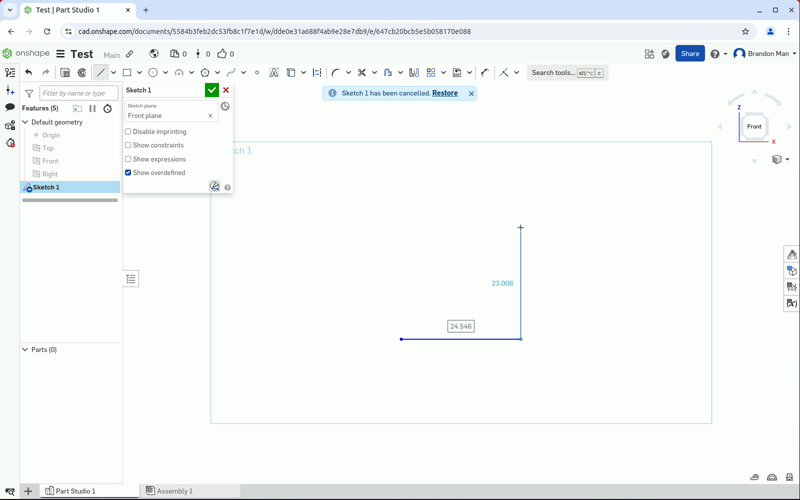
key_down(shift)
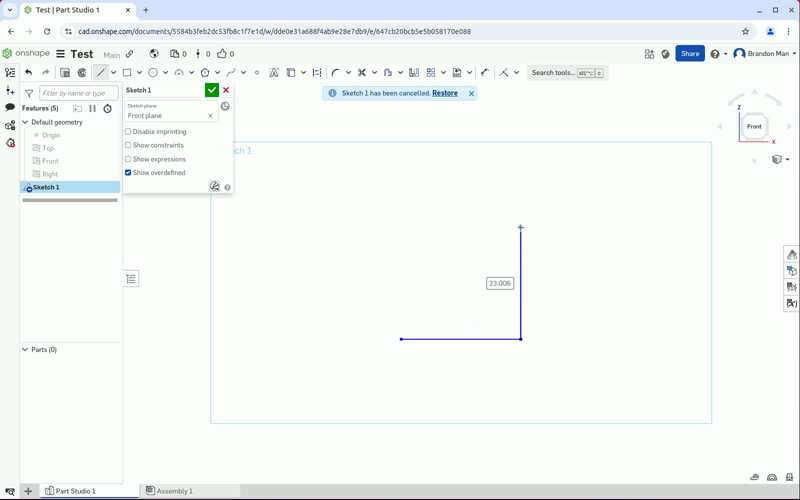
mouse_move(401, 227)
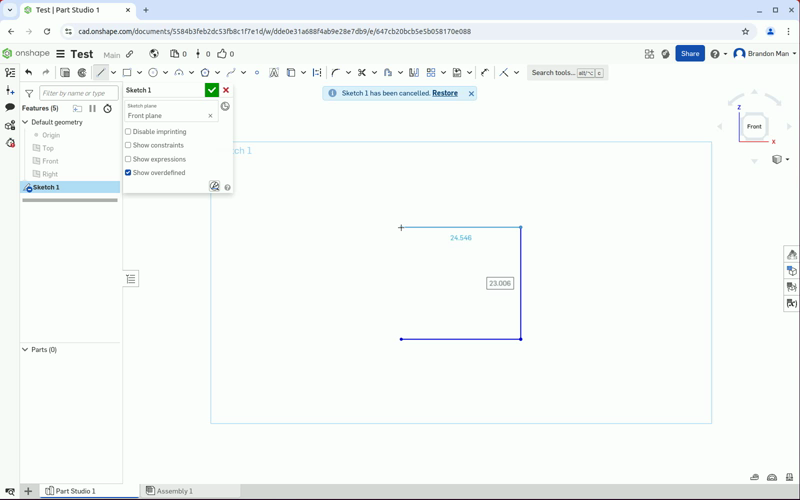
click(401, 227)
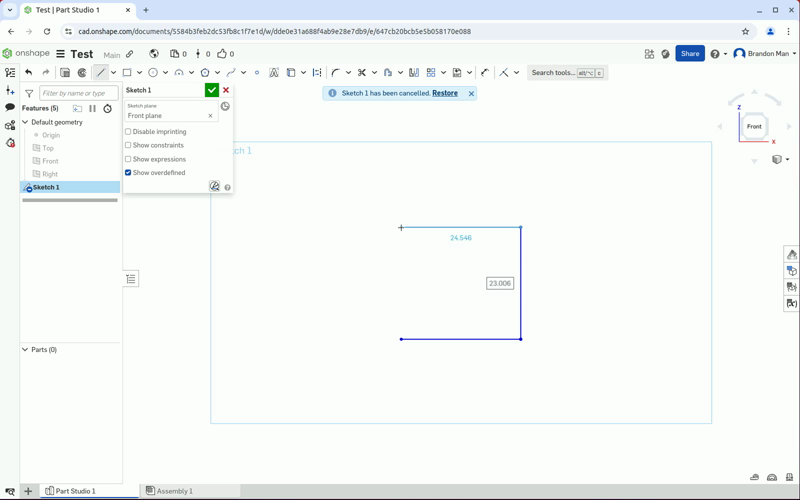
key_up(shift)
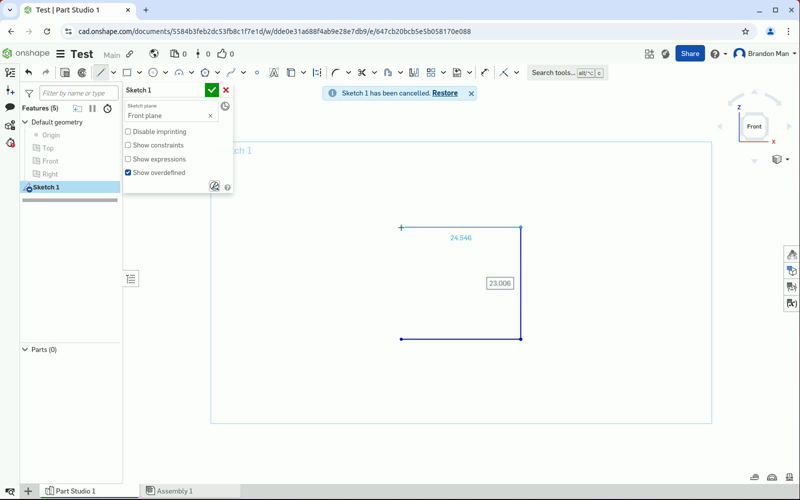
key_down(shift)
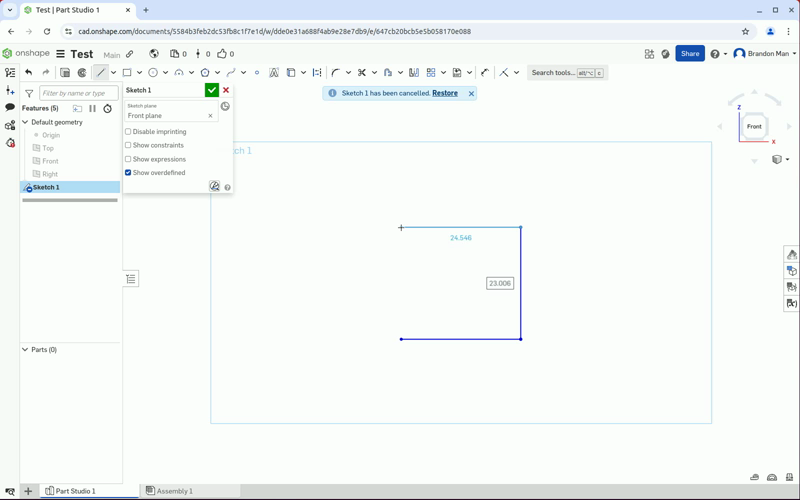
mouse_move(401, 339)
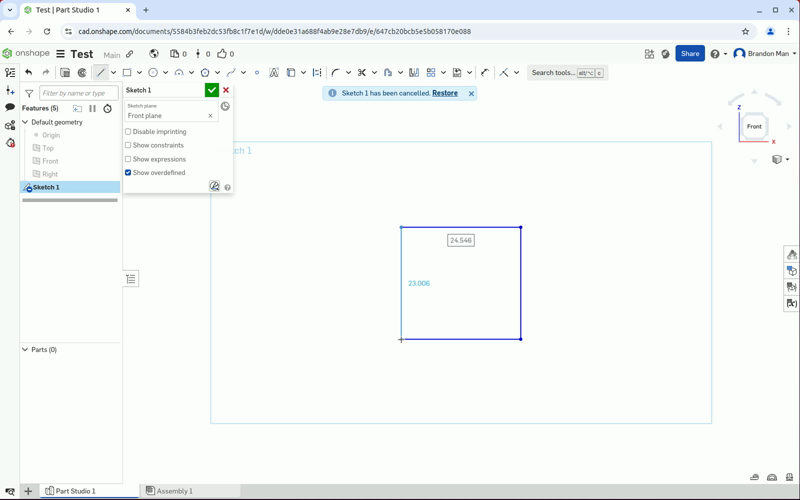
key_up(shift)
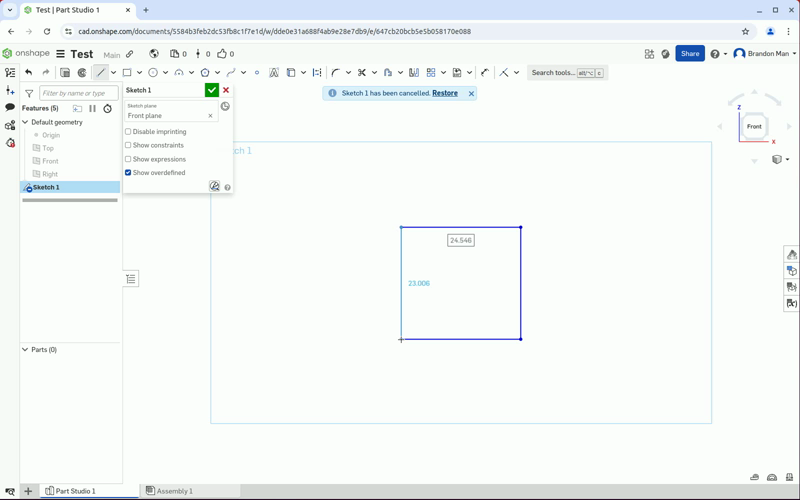
click(401, 339)
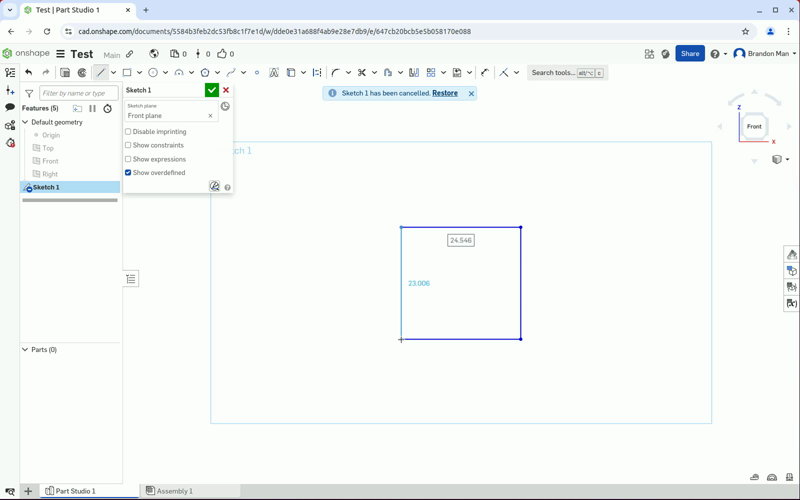
key(esc)
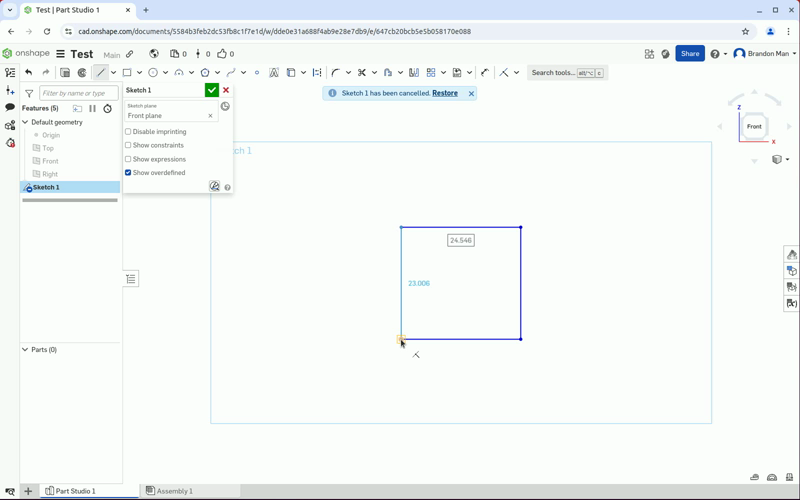
mouse_move(492, 289)
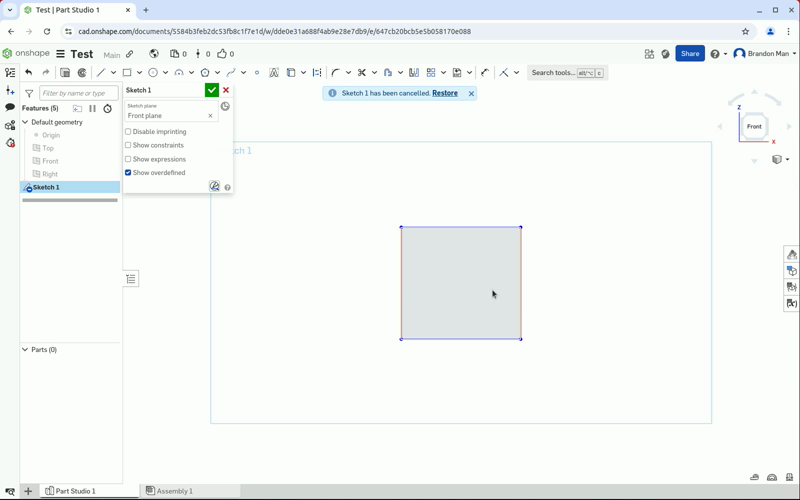
click(492, 289)
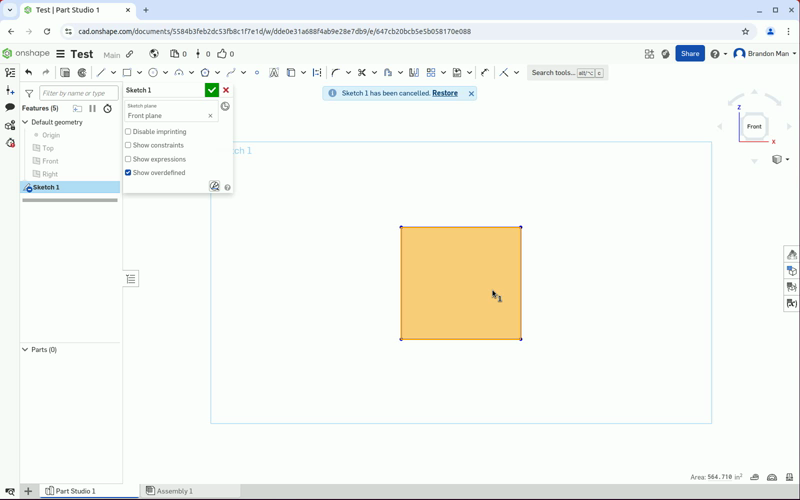
mouse_move(73, 352)
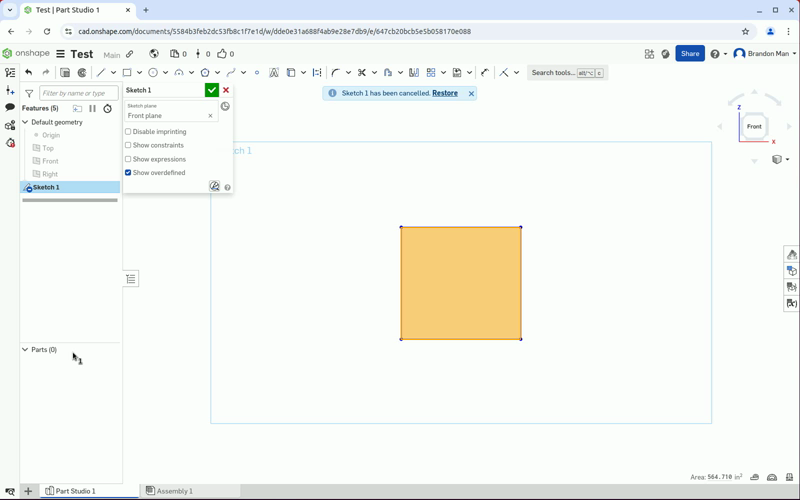
key(shift+y)
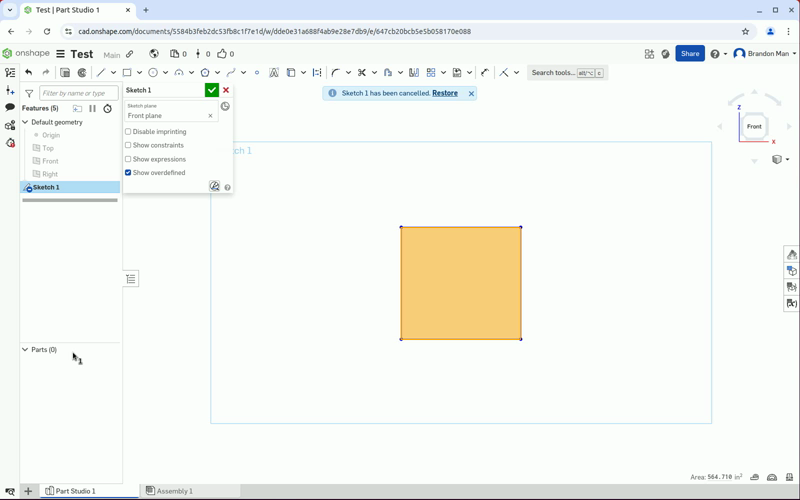
key(shift+e)
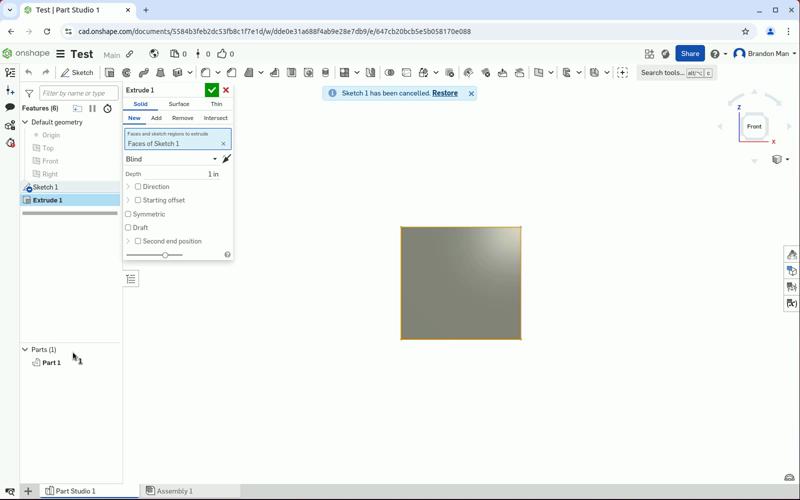
mouse_move(143, 106)
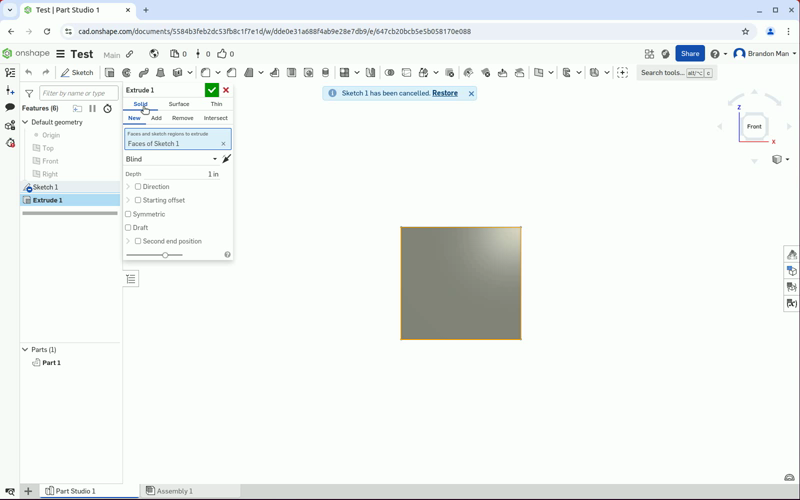
click(143, 106)
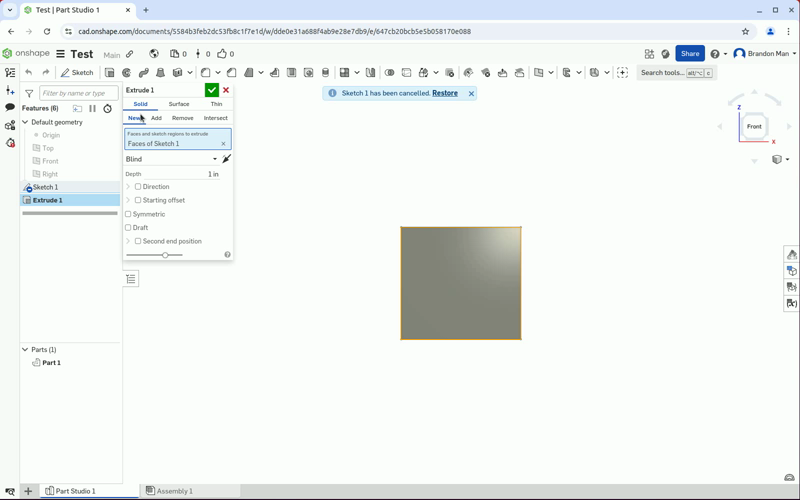
mouse_move(137, 120)
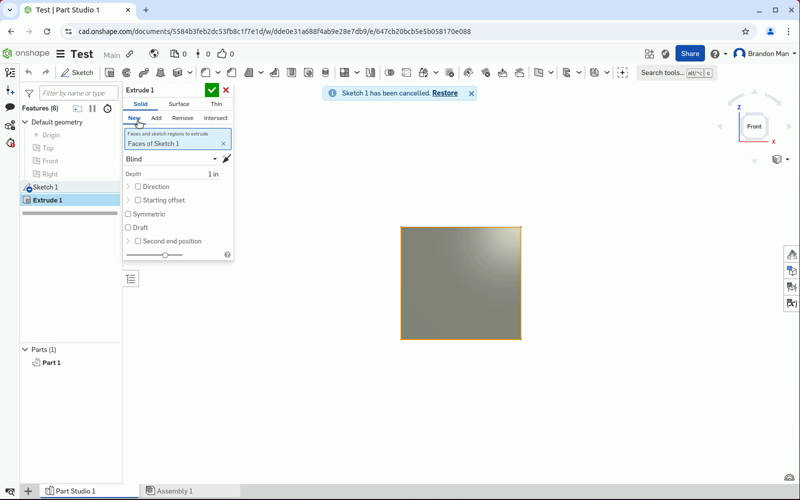
click(137, 120)
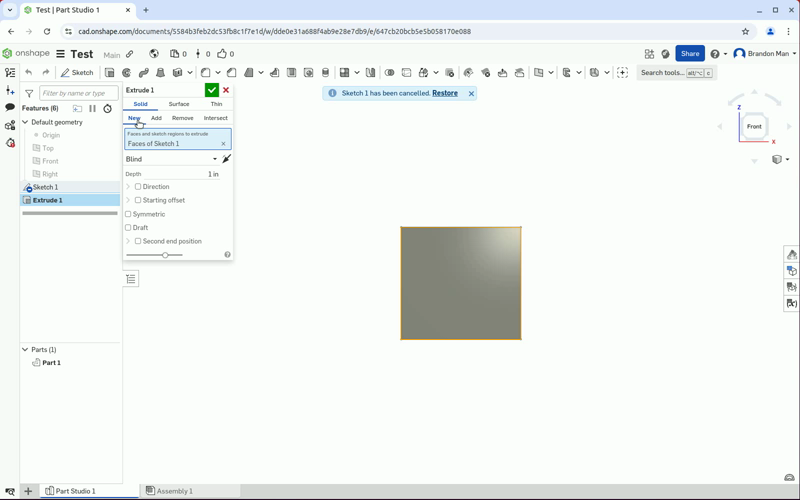
key(tab, 4)
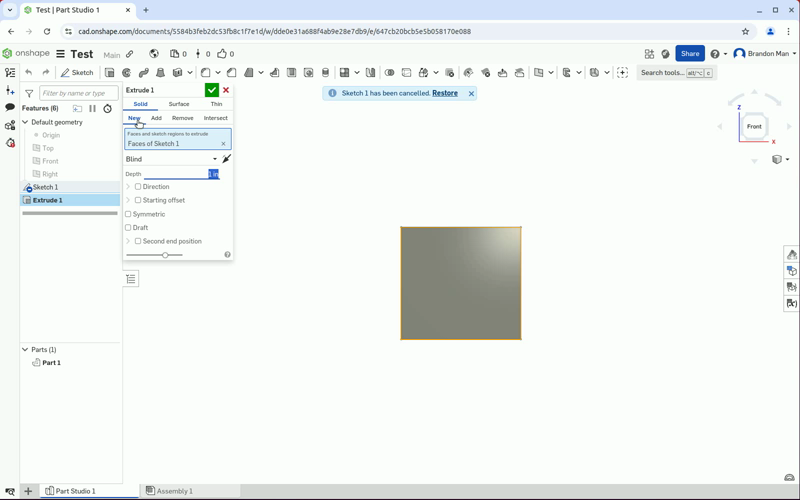
text(23.108)
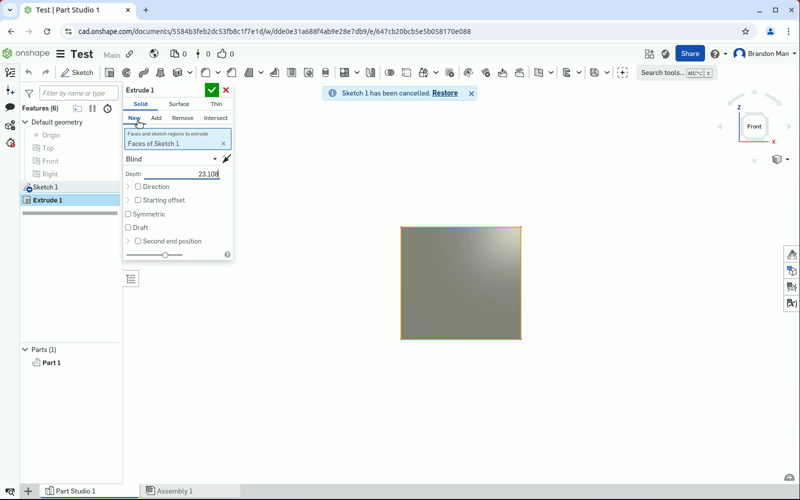
key(enter)
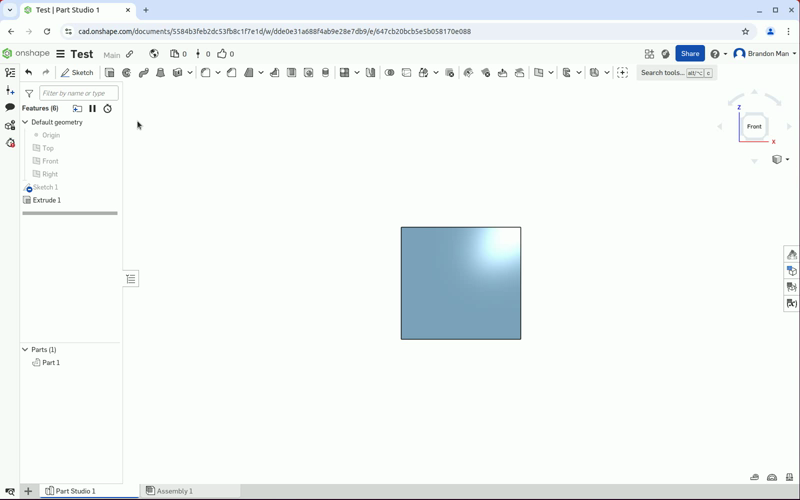
key(shift+h)
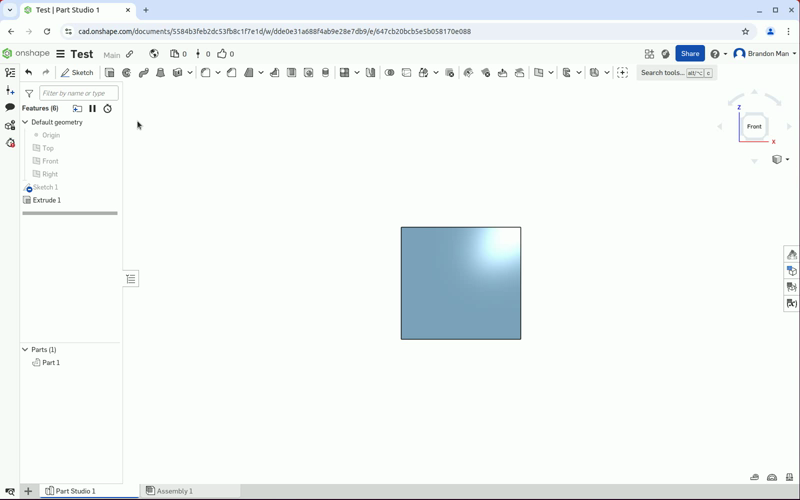
key(shift+h)
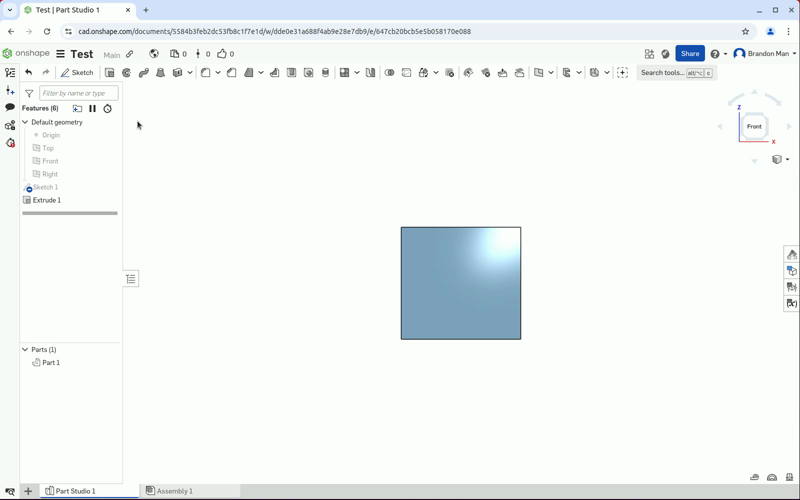
mouse_move(73, 189)
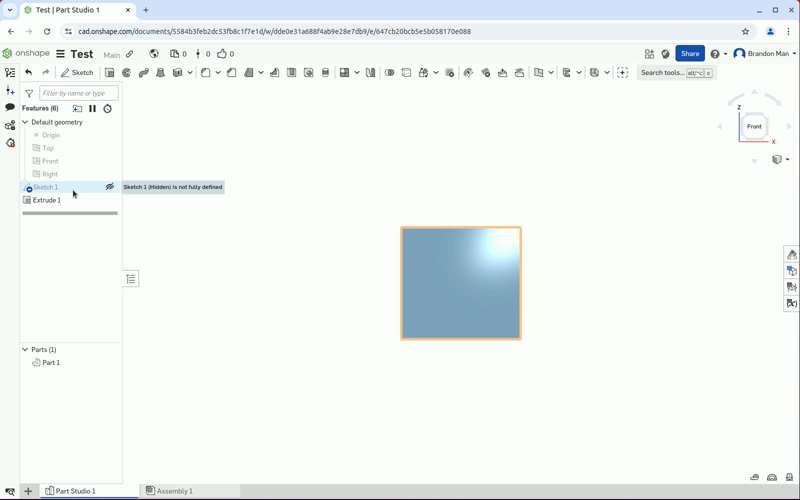
click(73, 189)
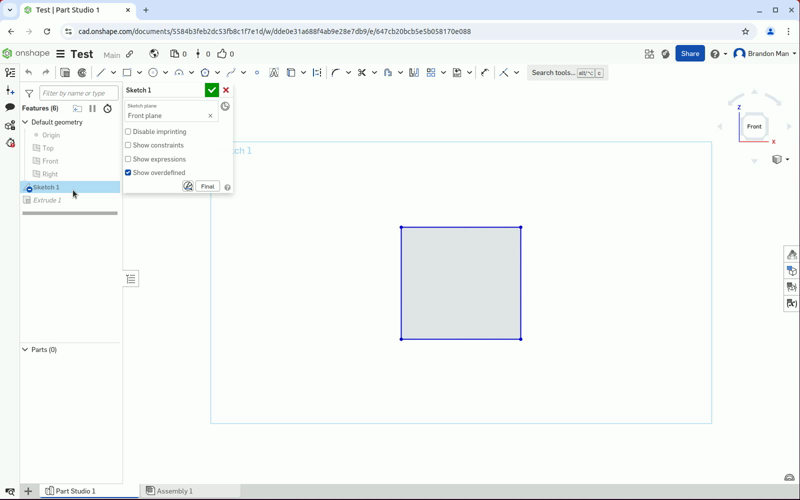
mouse_move(229, 92)
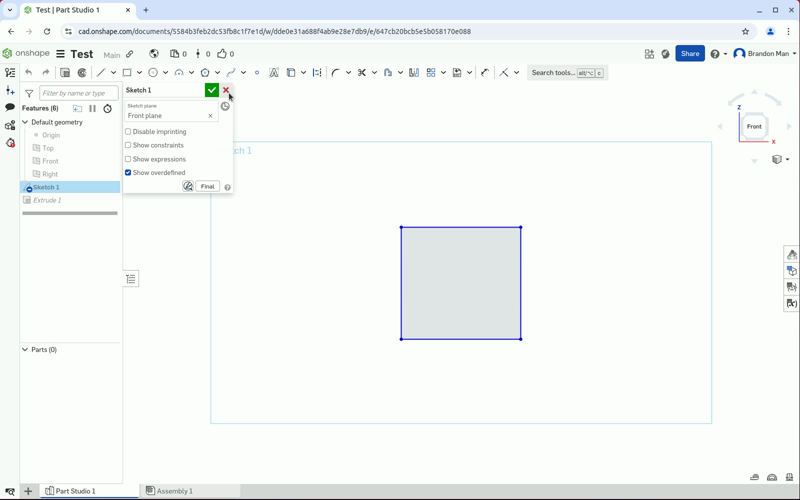
click(229, 92)
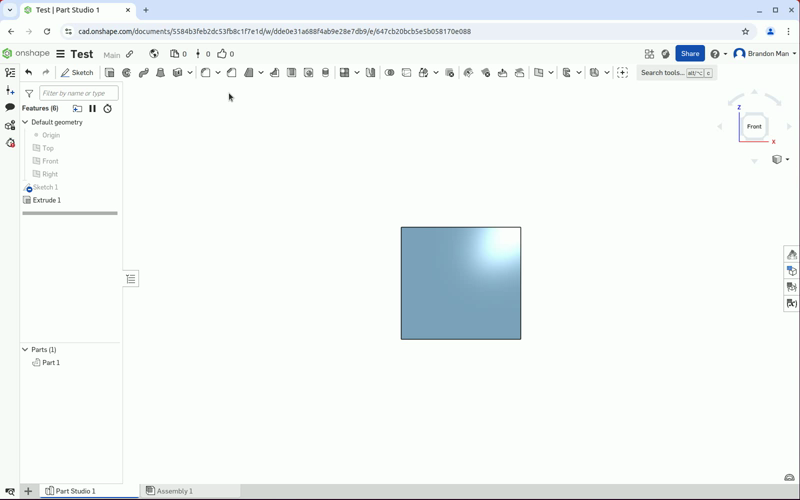
mouse_move(73, 352)
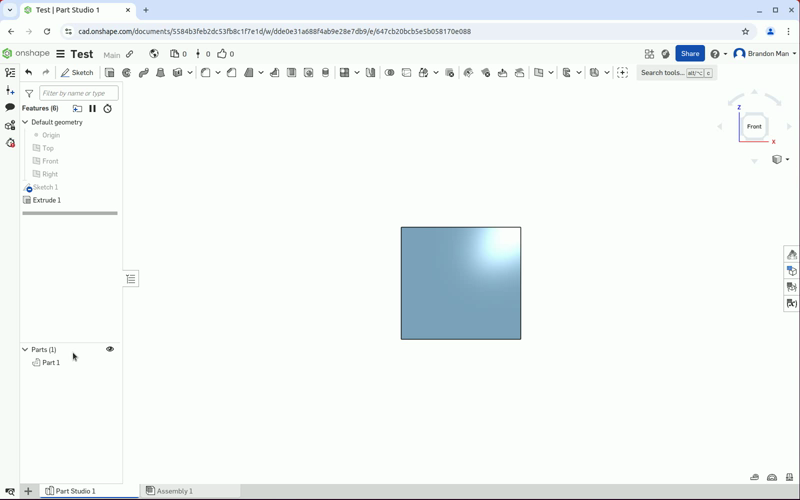
key(y)
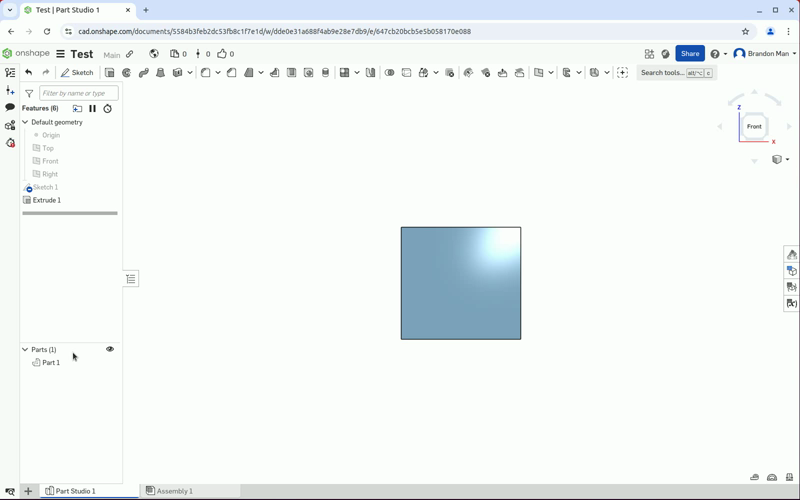
key(shift+p)
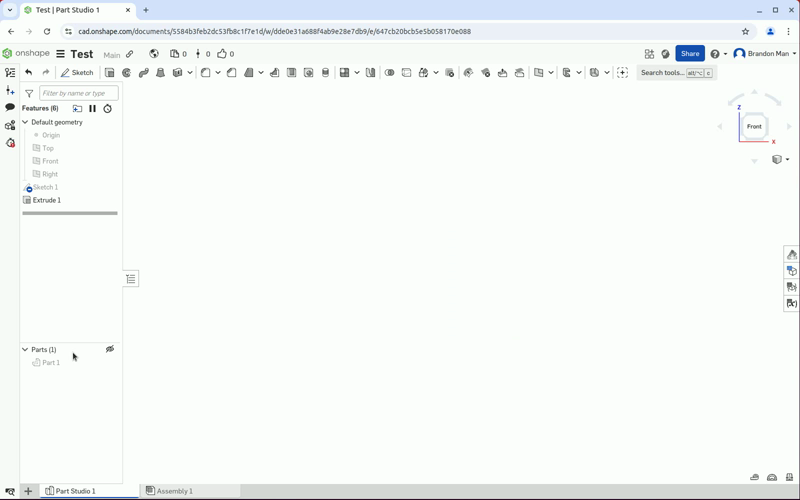
key(space)
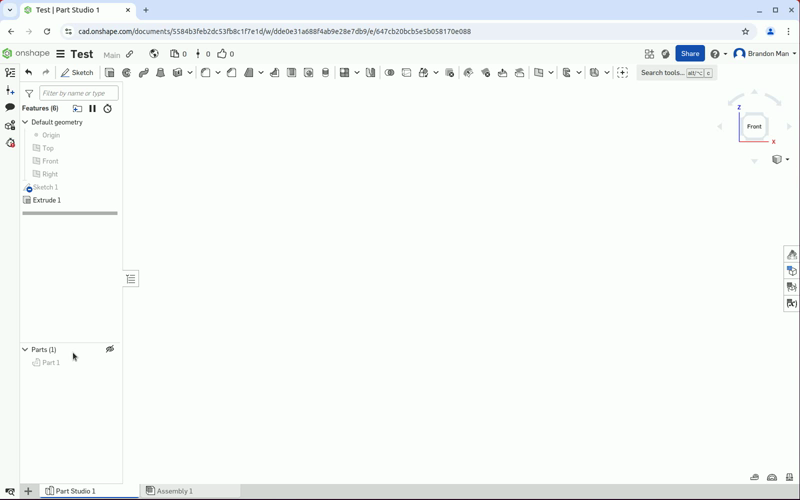
key_down(shift)
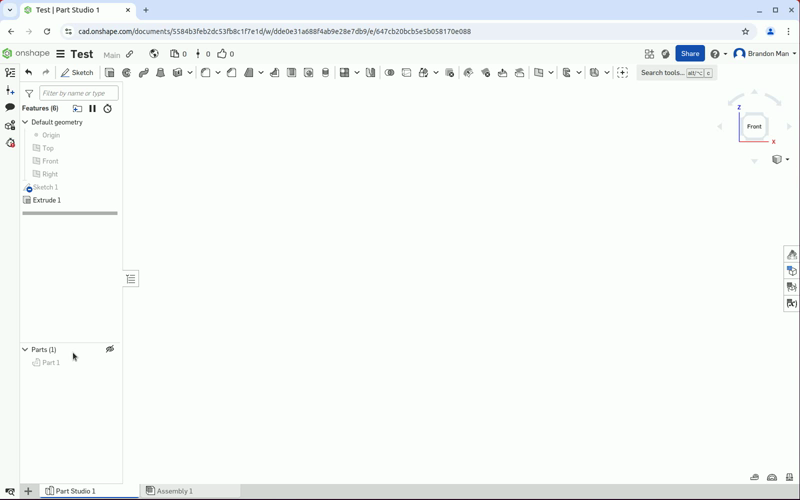
key(down)
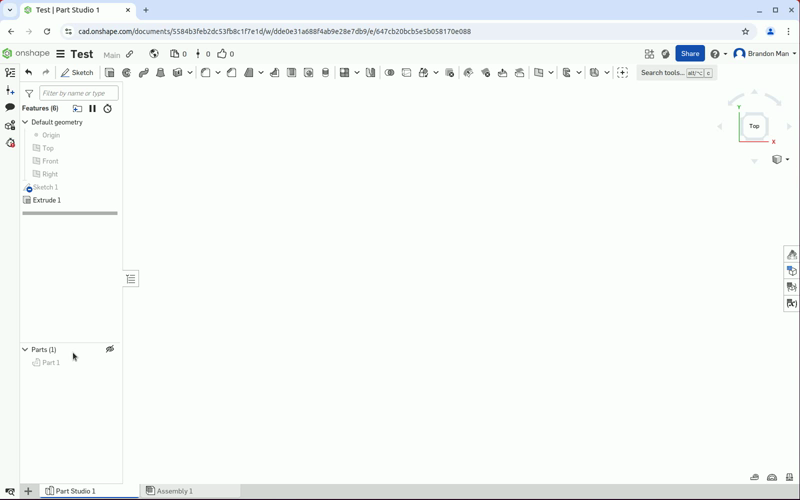
key_up(shift)
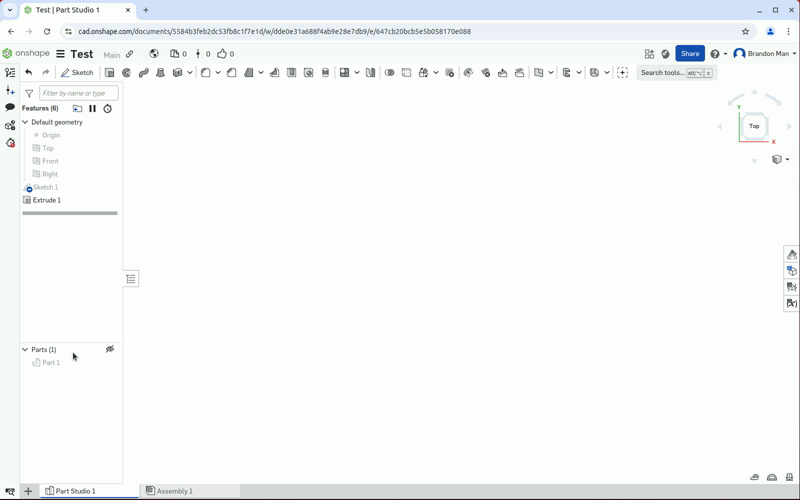
mouse_move(73, 352)
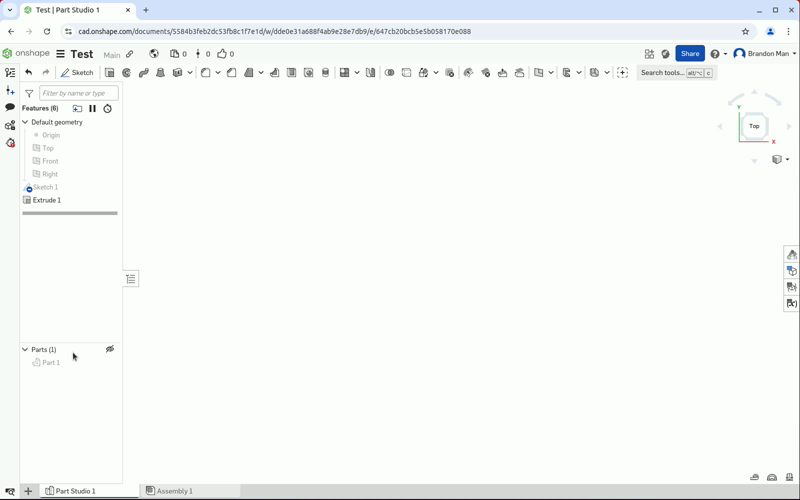
key(shift+y)
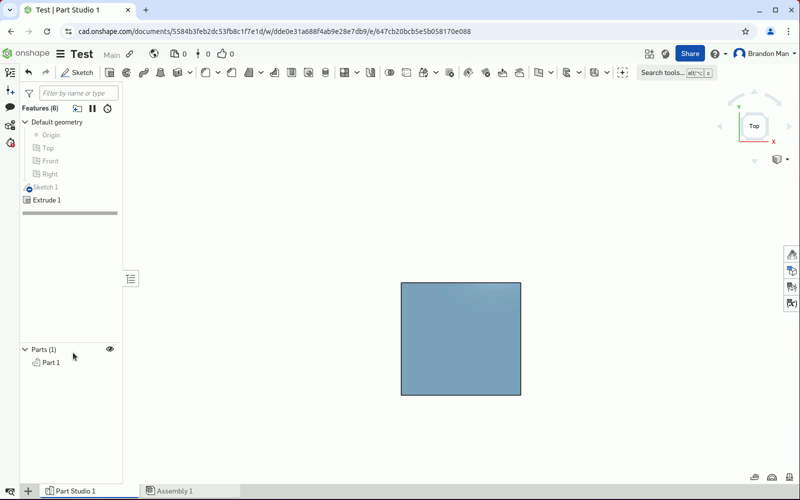
mouse_move(541, 75)
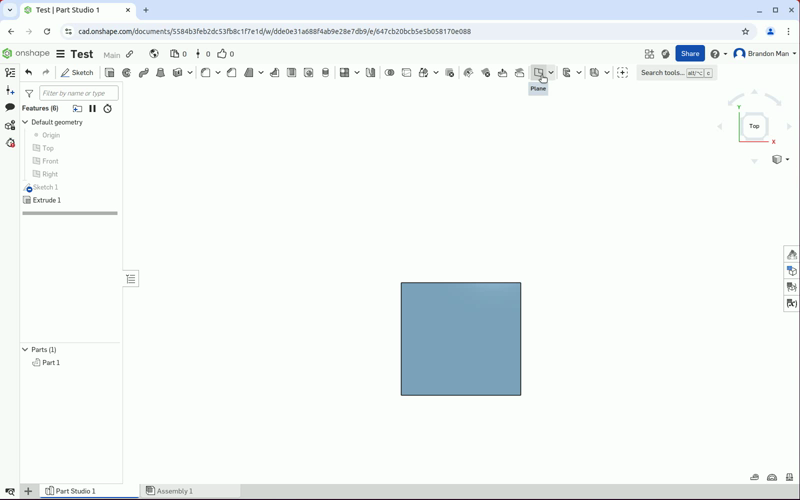
click(541, 75)
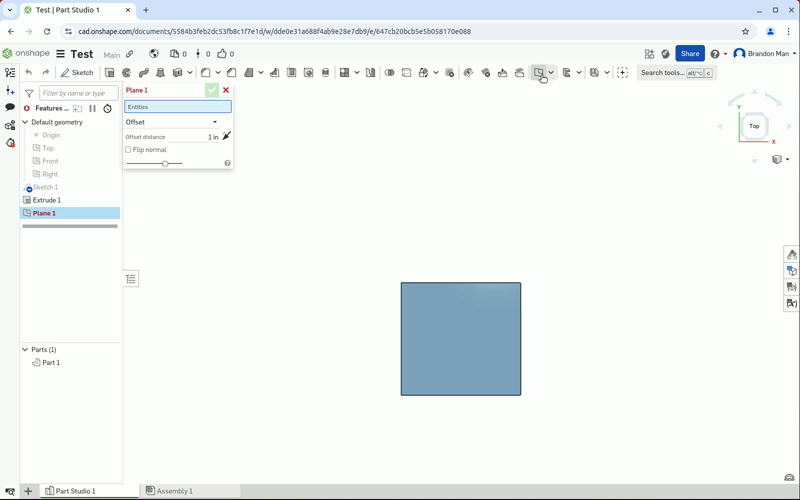
mouse_move(73, 150)
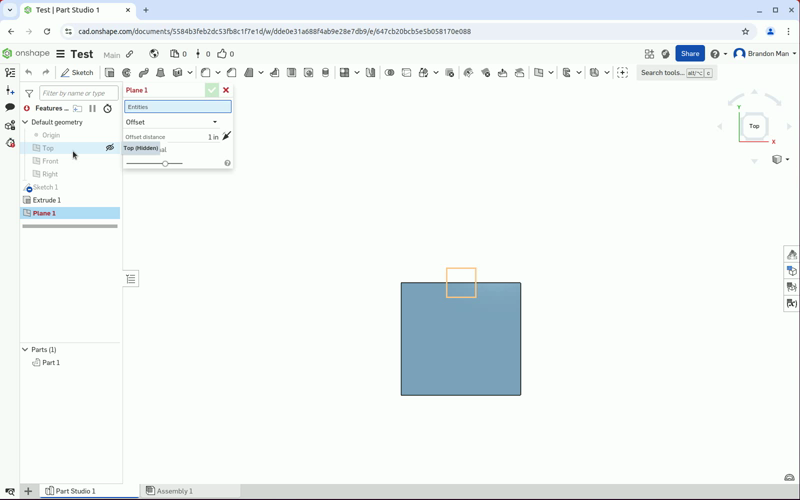
click(73, 150)
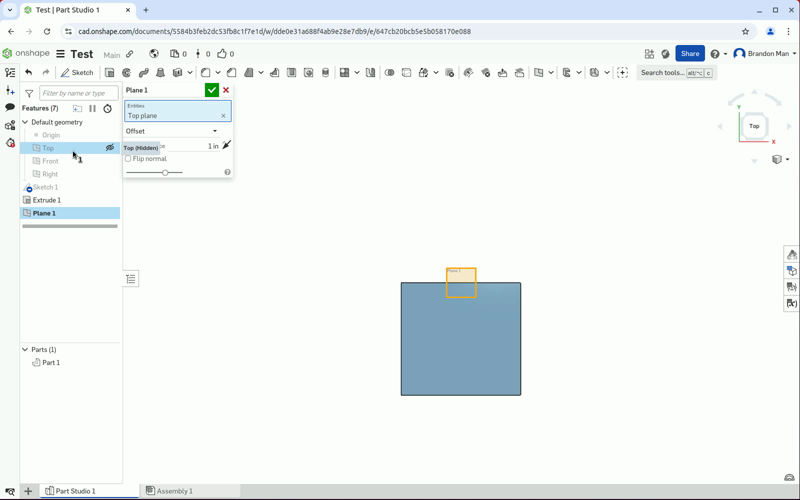
key(tab, 2)
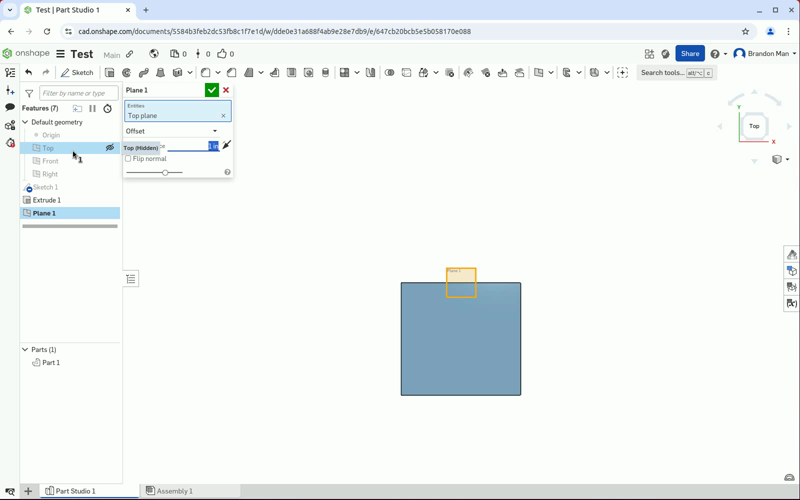
text(11.554)
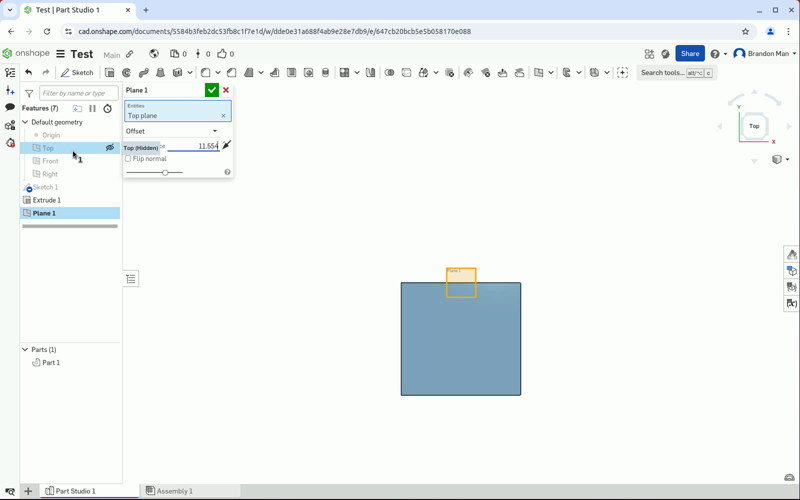
key(enter, 2)
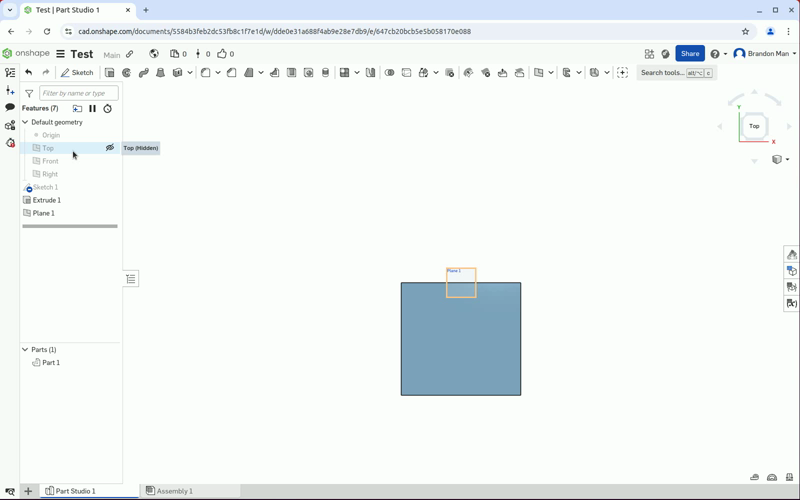
key(shift+s)
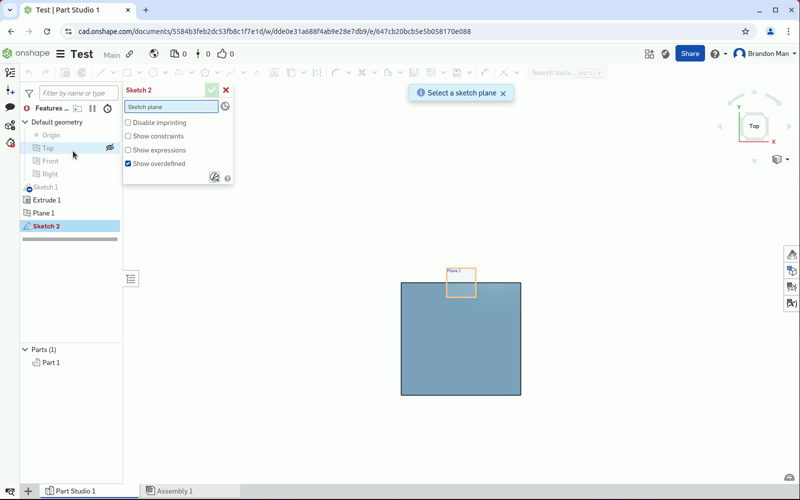
mouse_move(73, 215)
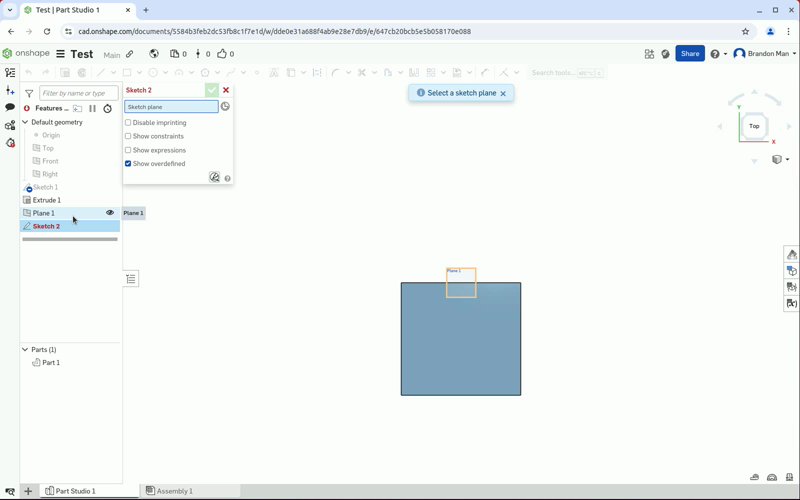
click(73, 215)
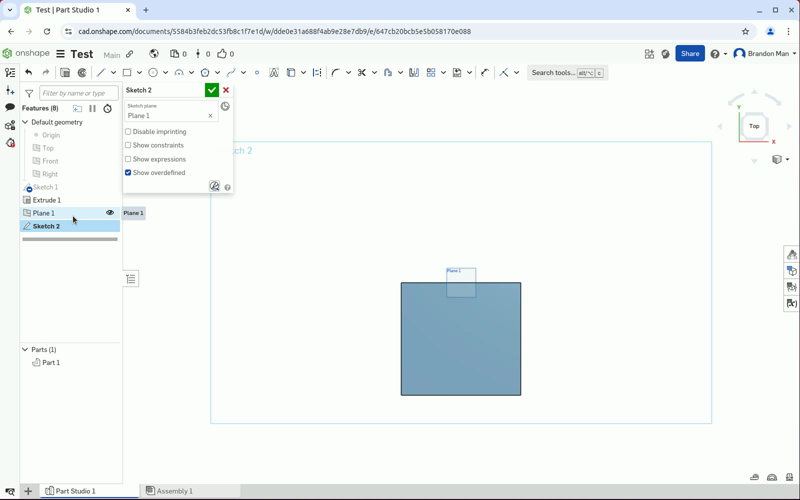
mouse_move(73, 352)
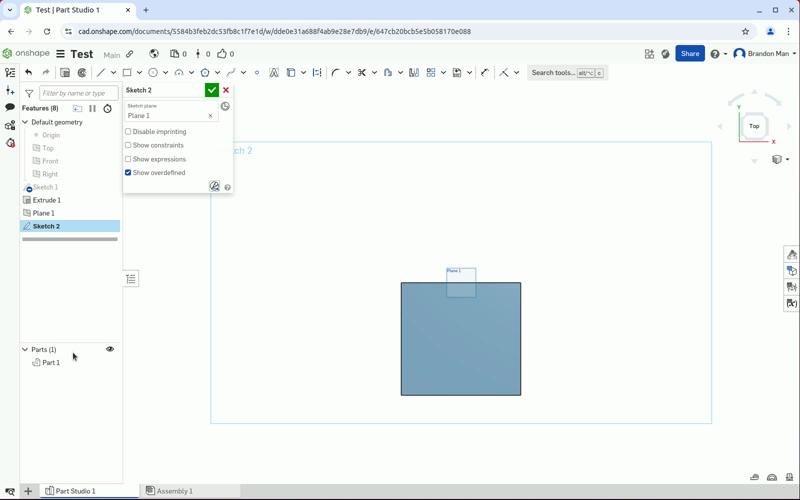
key(y)
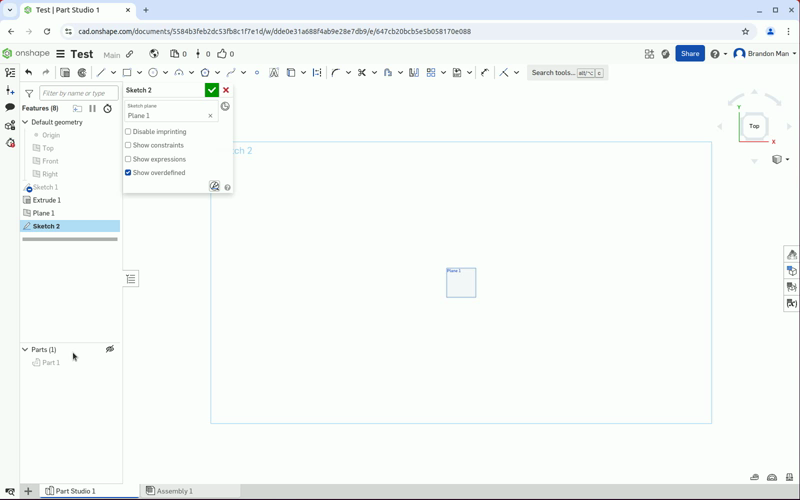
key(l)
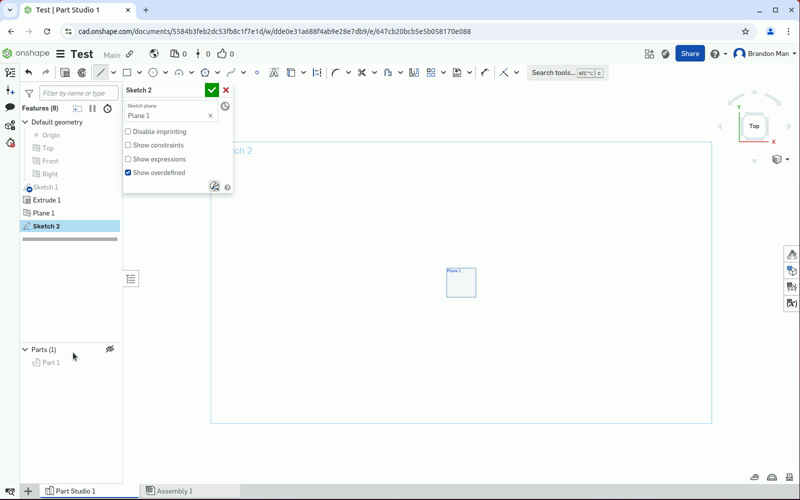
key_down(shift)
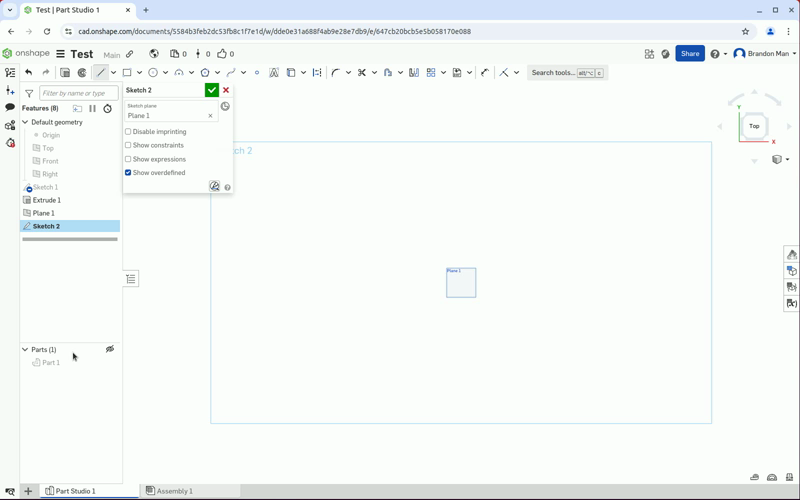
mouse_move(416, 376)
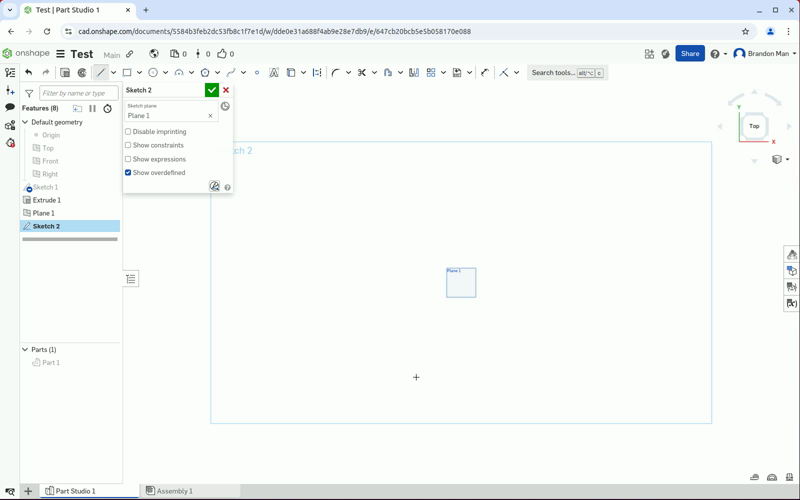
click(416, 376)
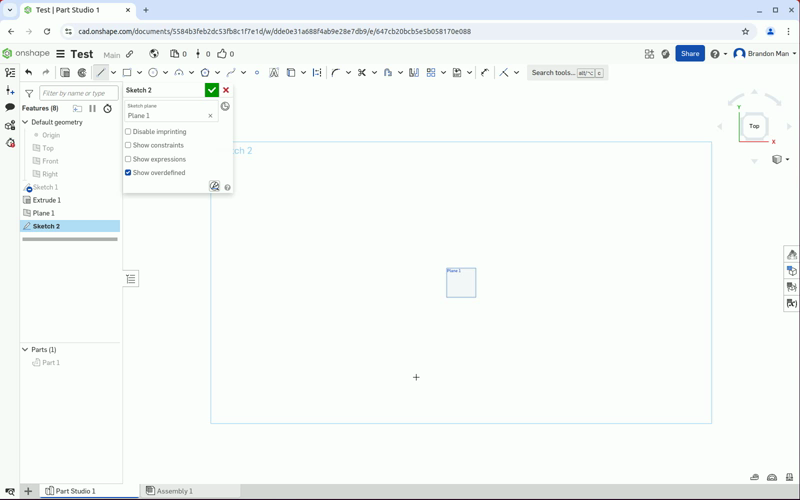
key_up(shift)
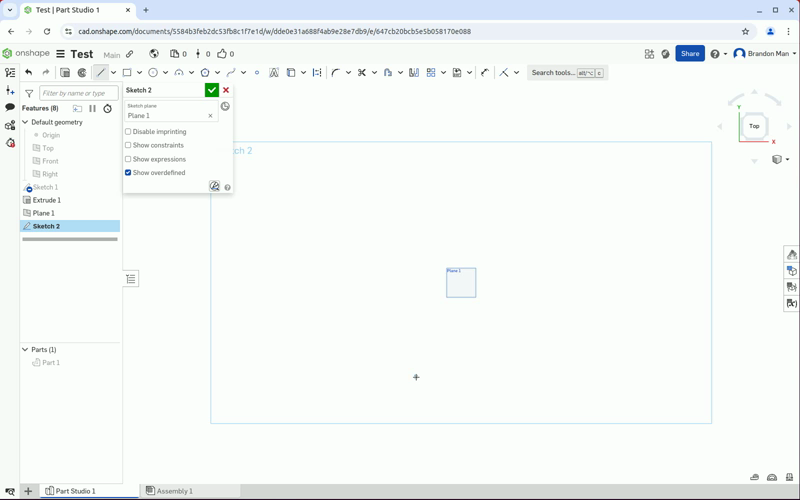
key_down(shift)
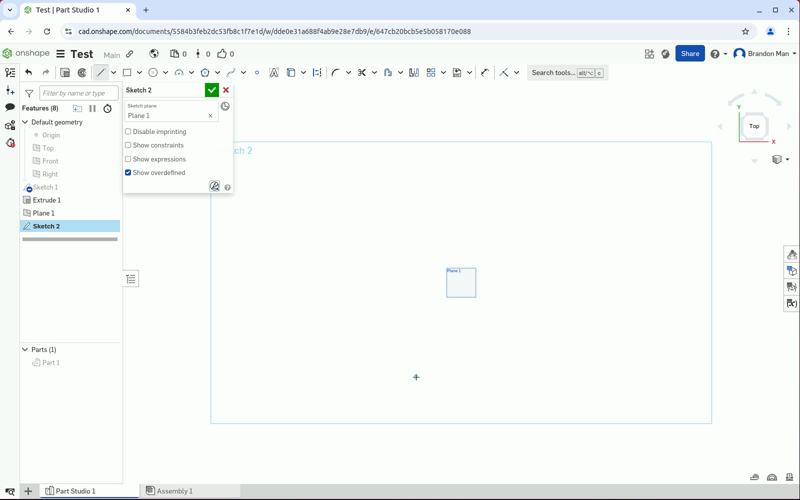
mouse_move(506, 376)
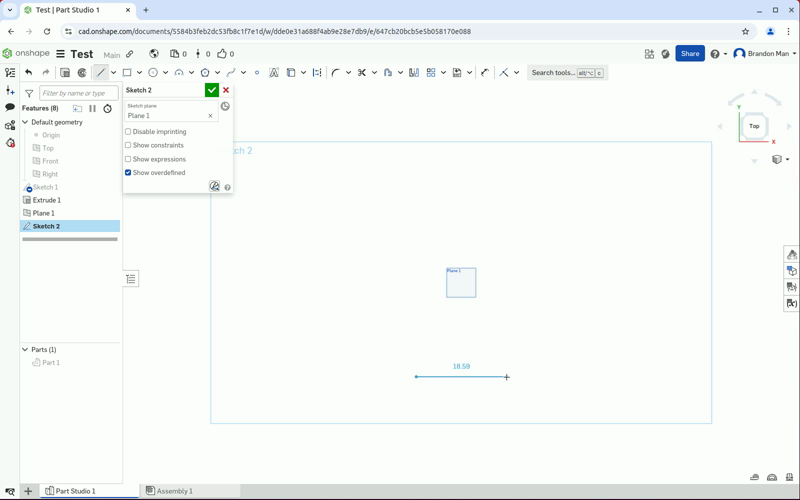
click(506, 376)
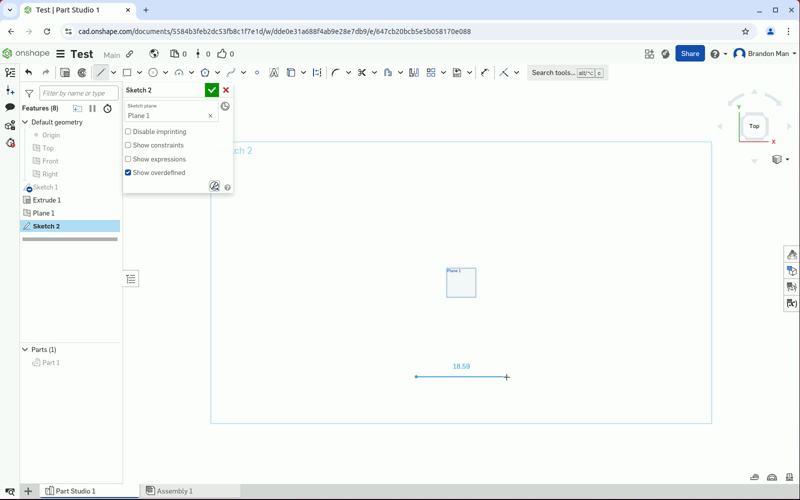
key_up(shift)
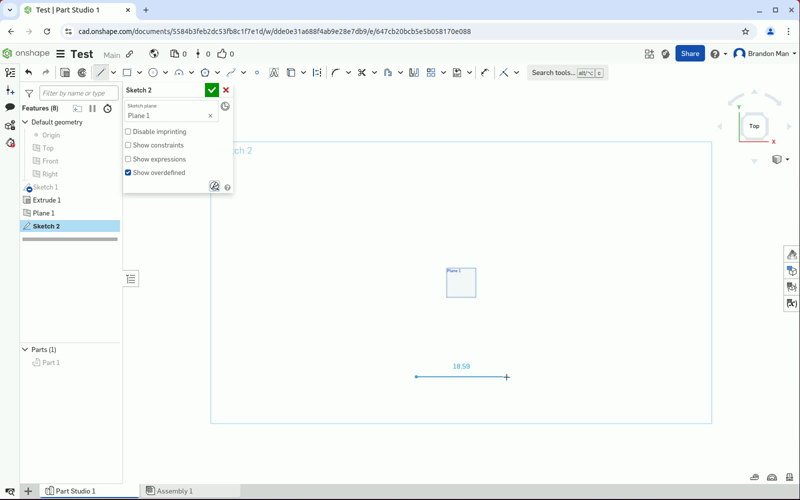
key_down(shift)
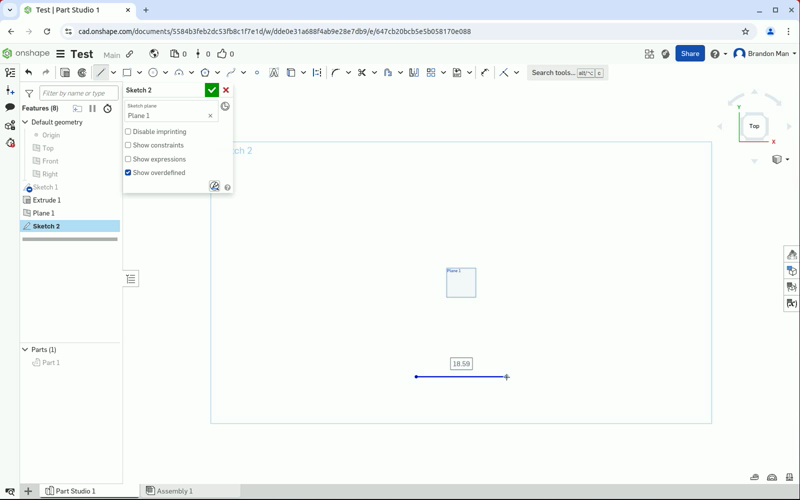
mouse_move(506, 301)
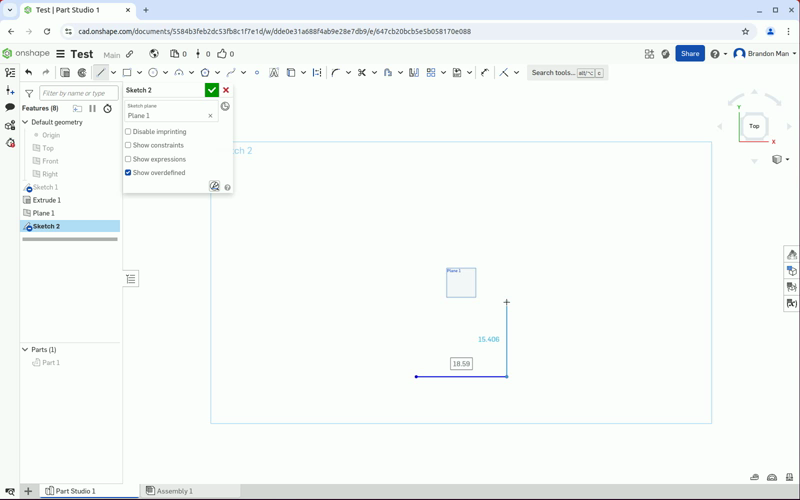
click(506, 301)
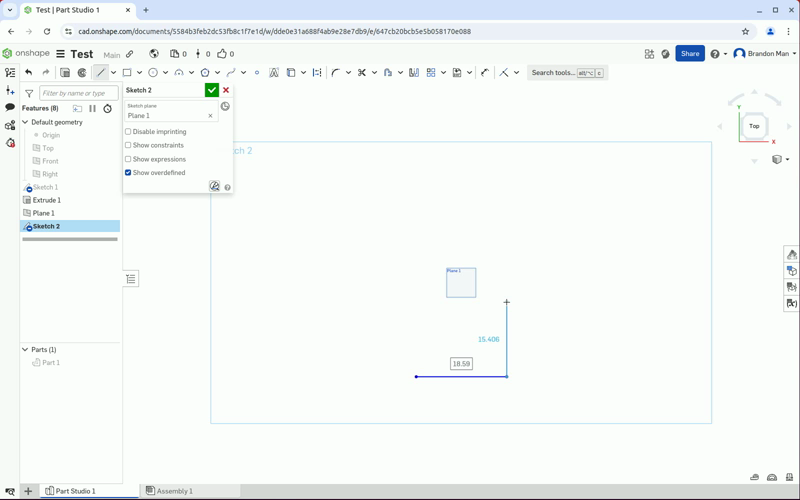
key_up(shift)
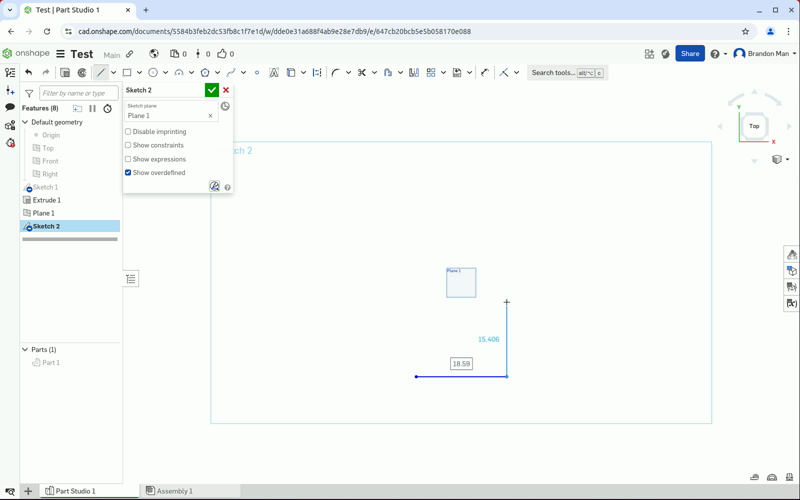
key_down(shift)
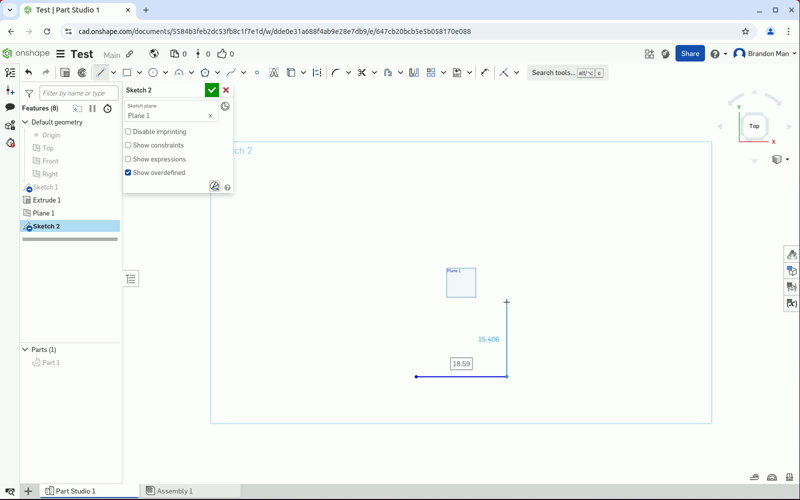
mouse_move(416, 301)
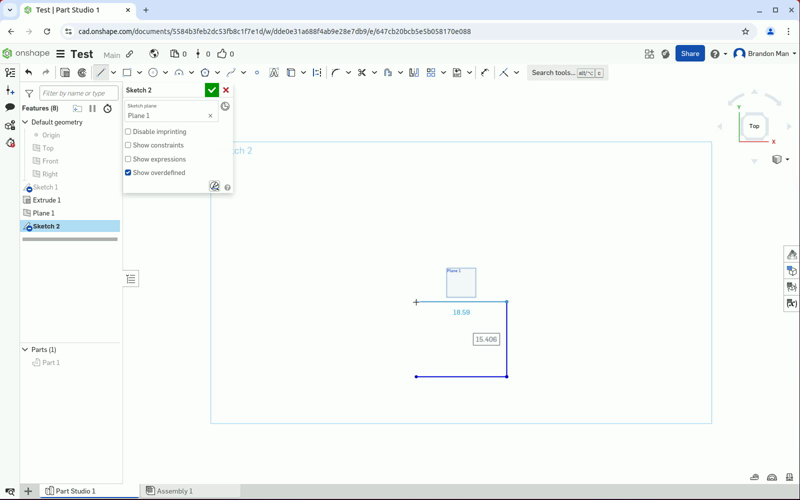
click(416, 301)
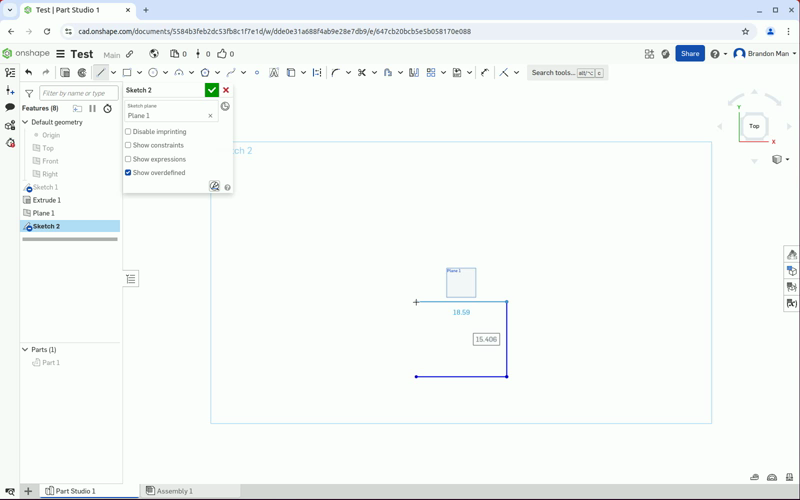
key_up(shift)
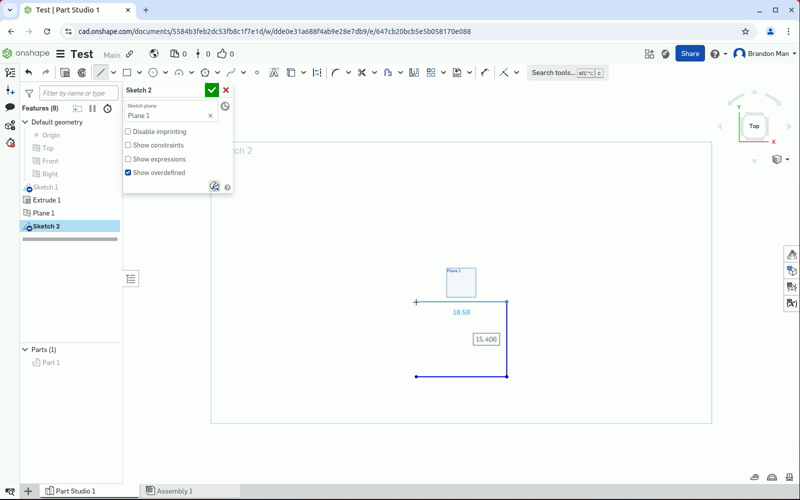
key_down(shift)
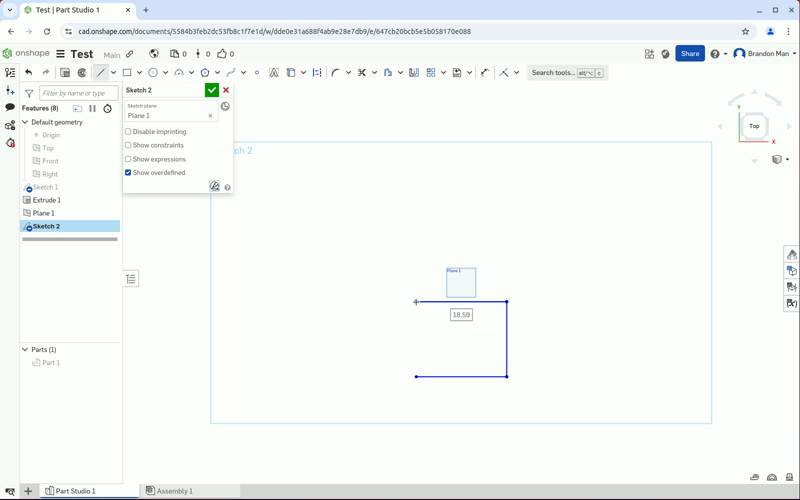
mouse_move(416, 376)
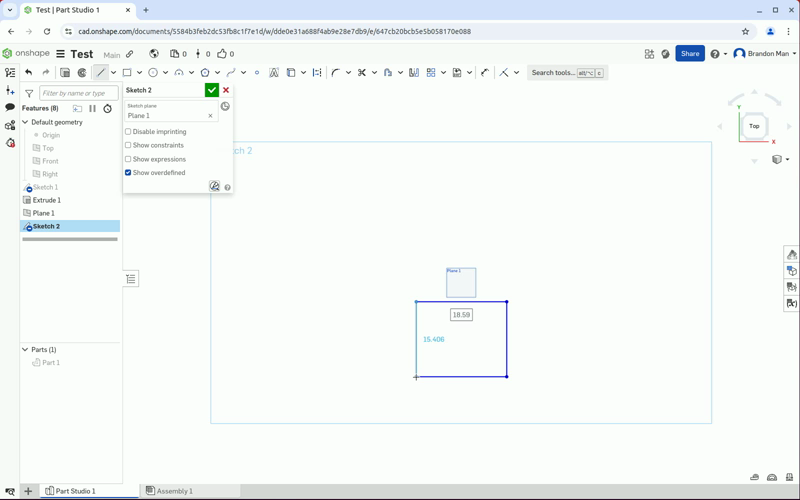
key_up(shift)
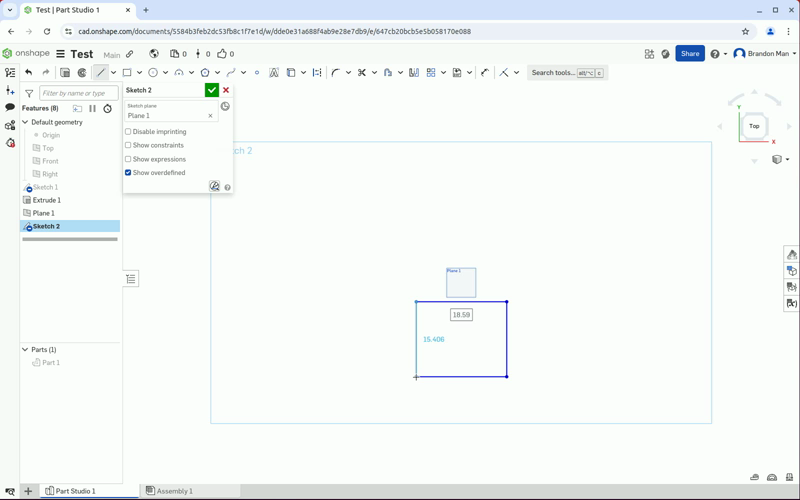
click(416, 376)
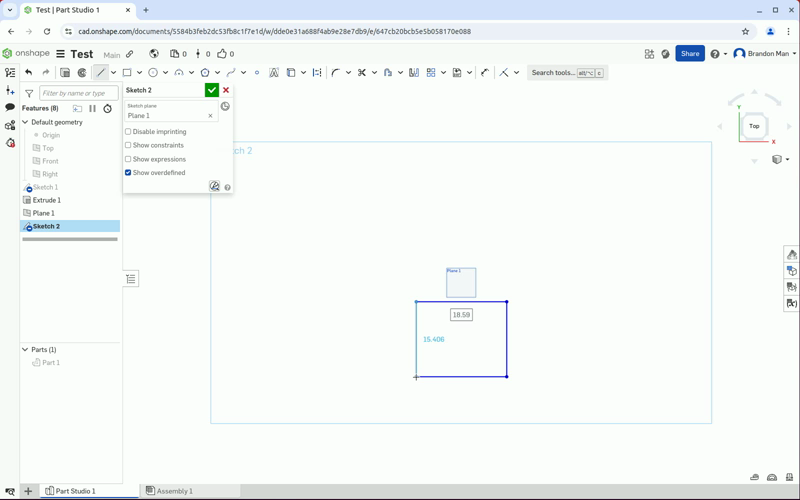
key(esc)
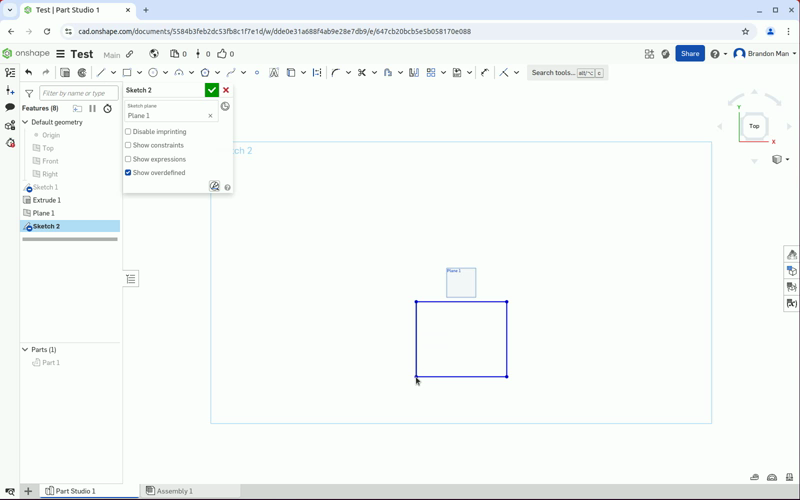
mouse_move(459, 364)
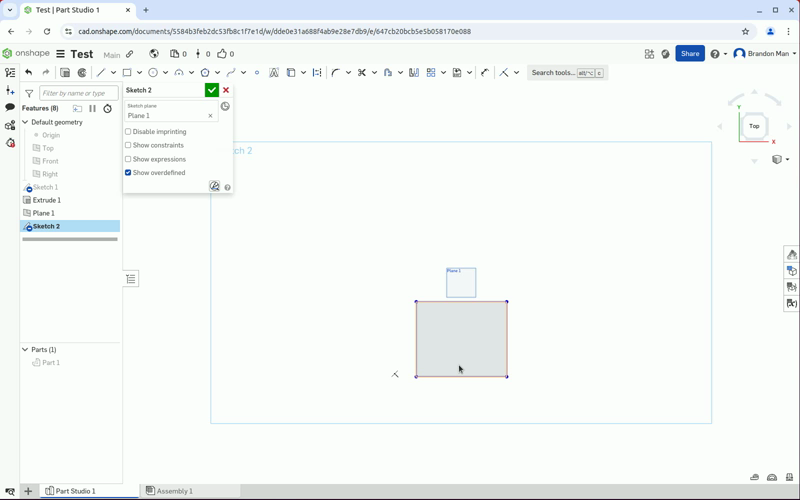
click(459, 364)
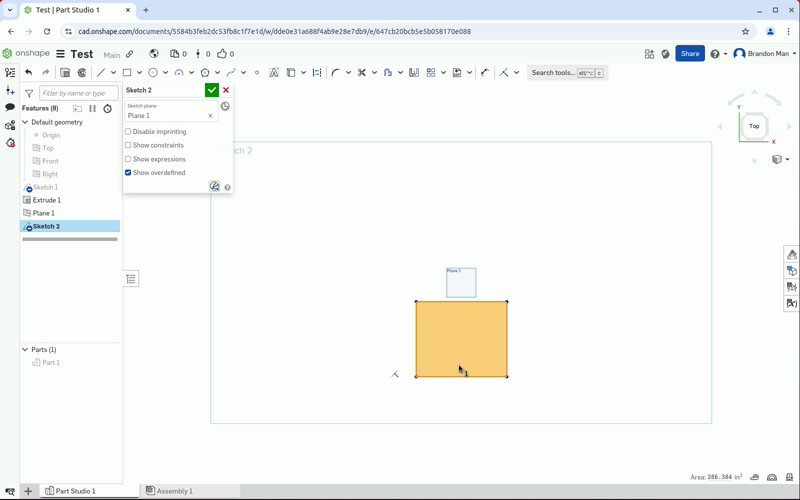
mouse_move(73, 352)
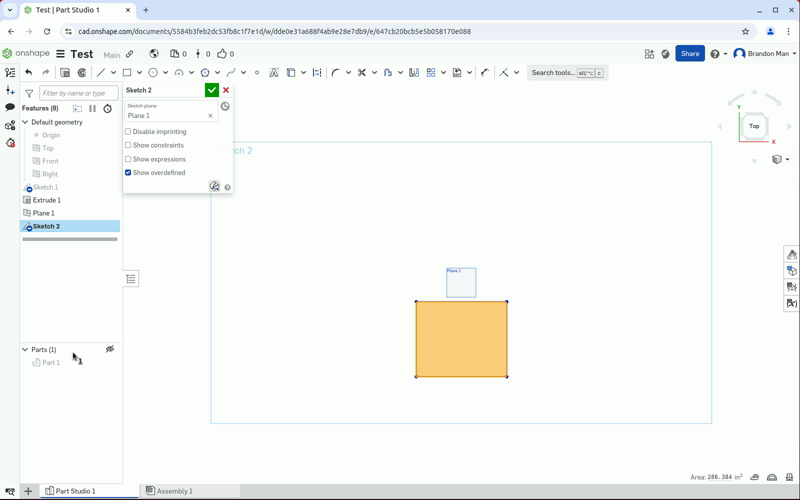
key(shift+y)
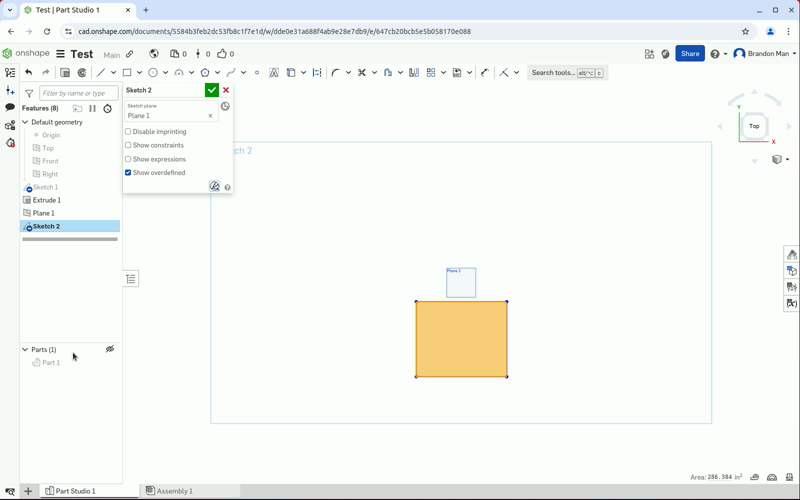
key(shift+e)
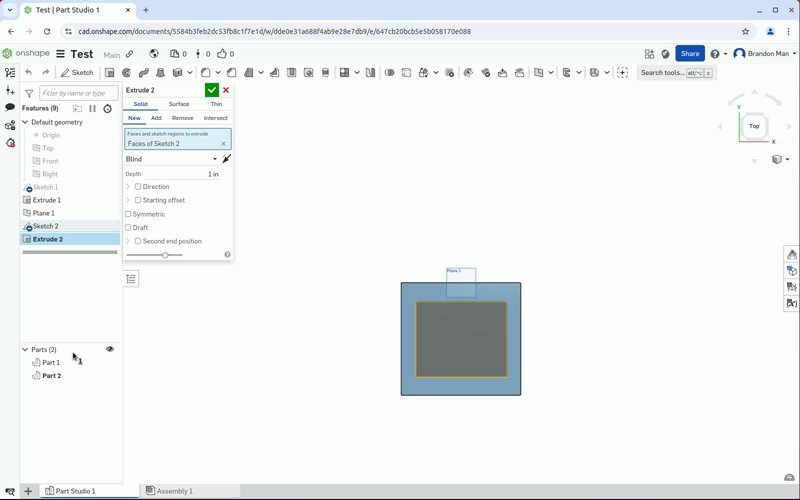
mouse_move(143, 106)
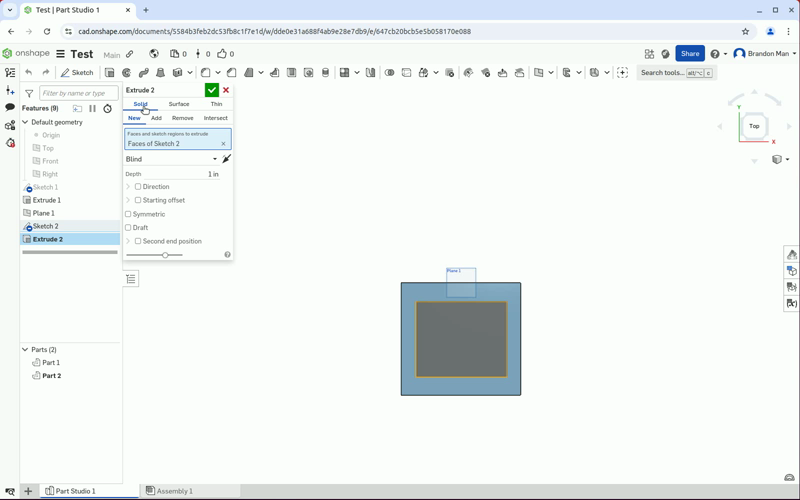
click(143, 106)
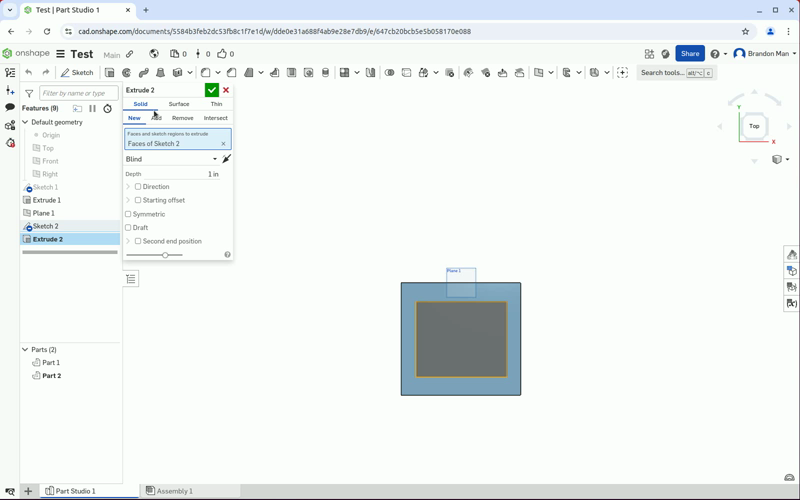
mouse_move(186, 120)
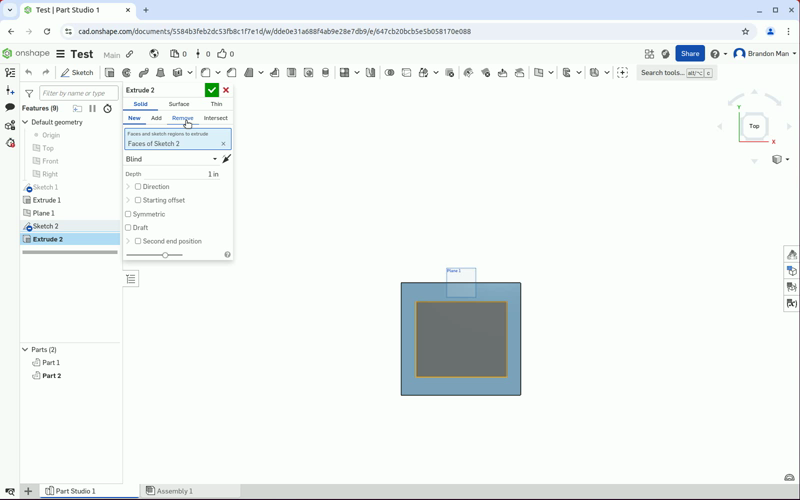
click(186, 120)
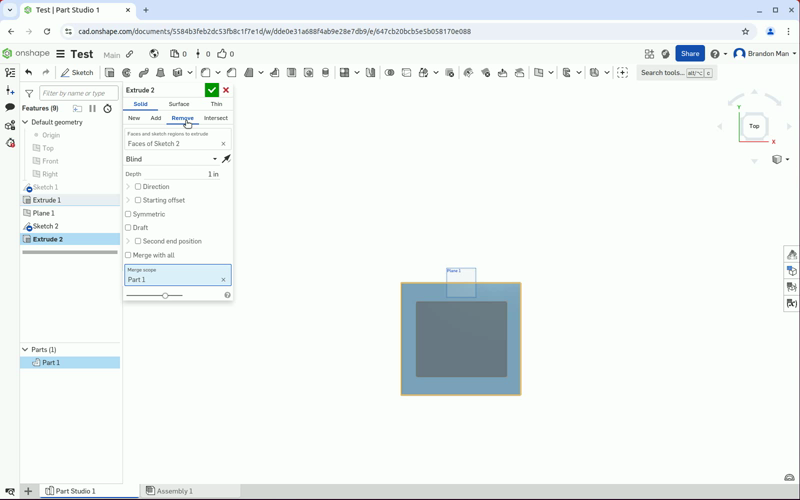
key(tab, 4)
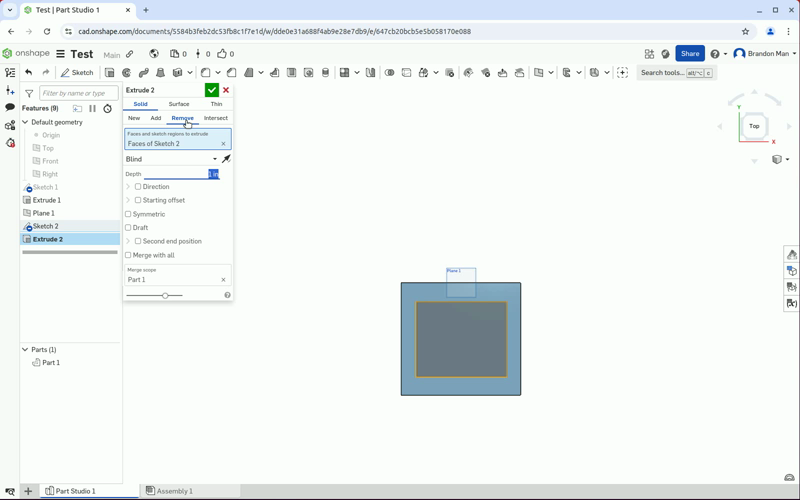
text(3.129)
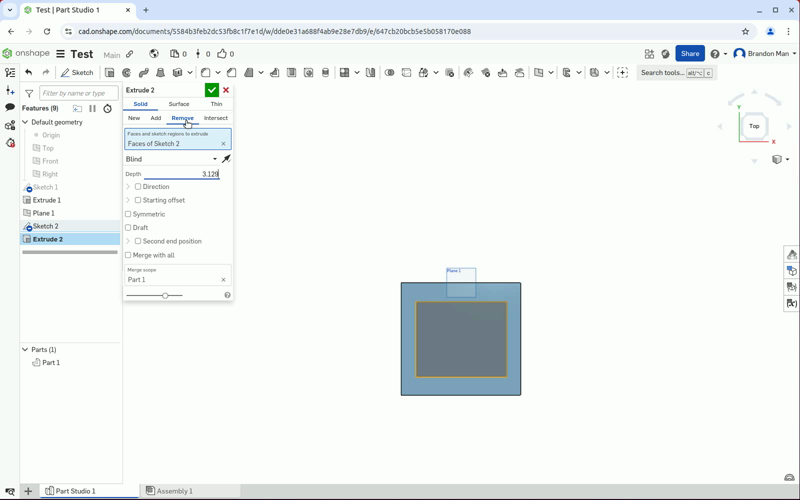
key(tab, 6)
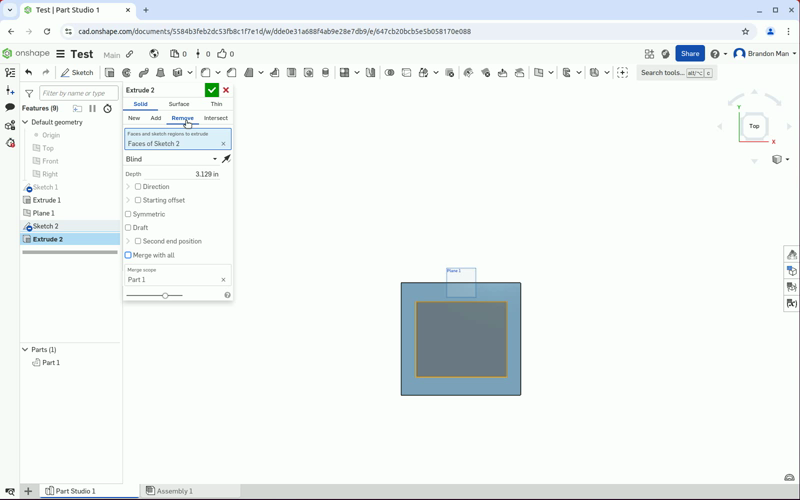
key(space)
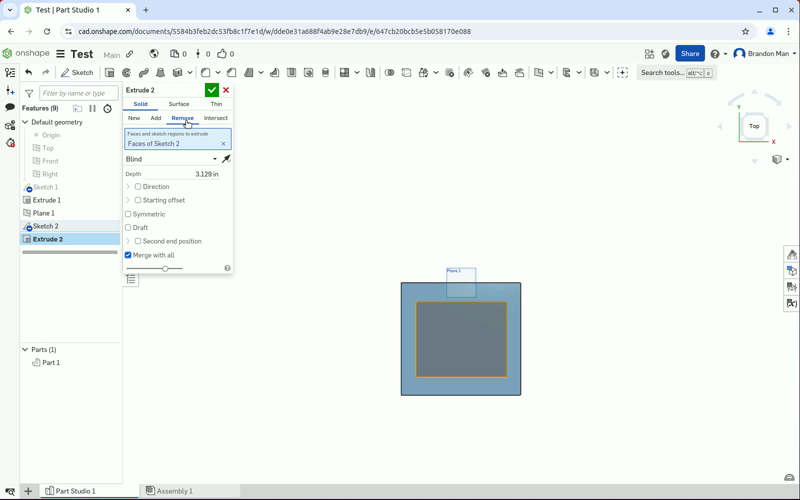
key(enter)
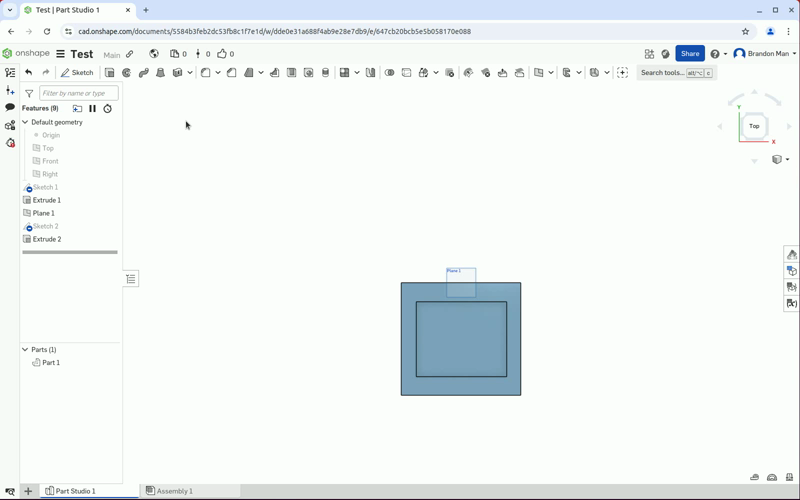
key(shift+h)
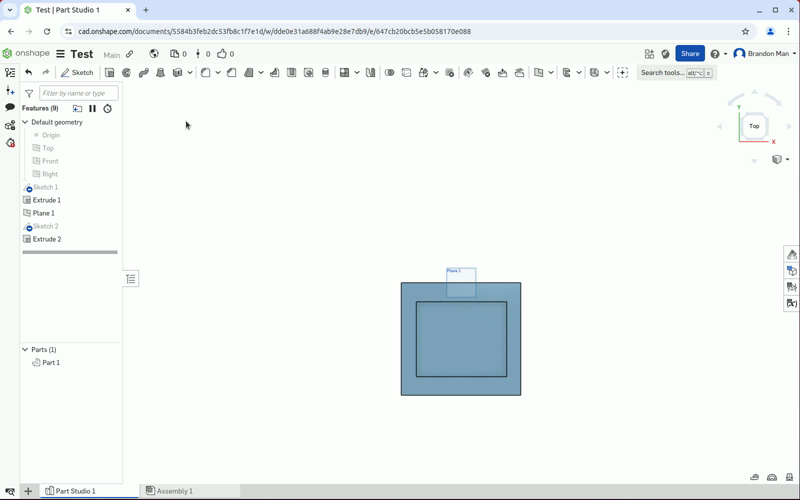
key(shift+h)
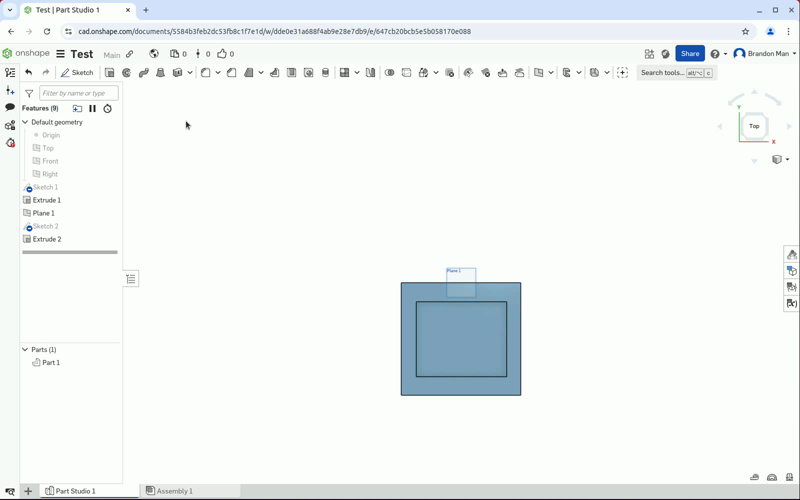
mouse_move(73, 189)
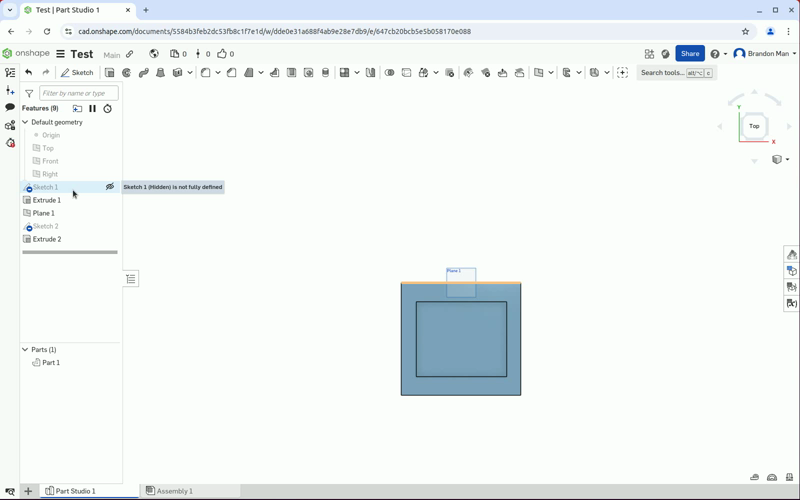
click(73, 189)
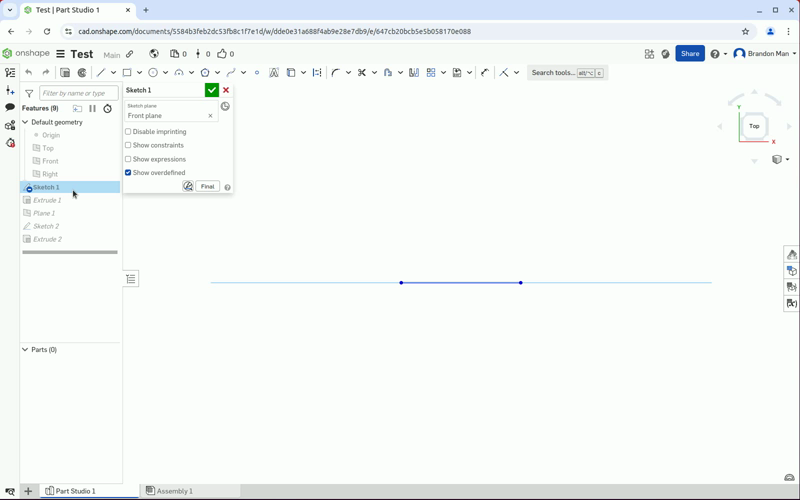
mouse_move(229, 92)
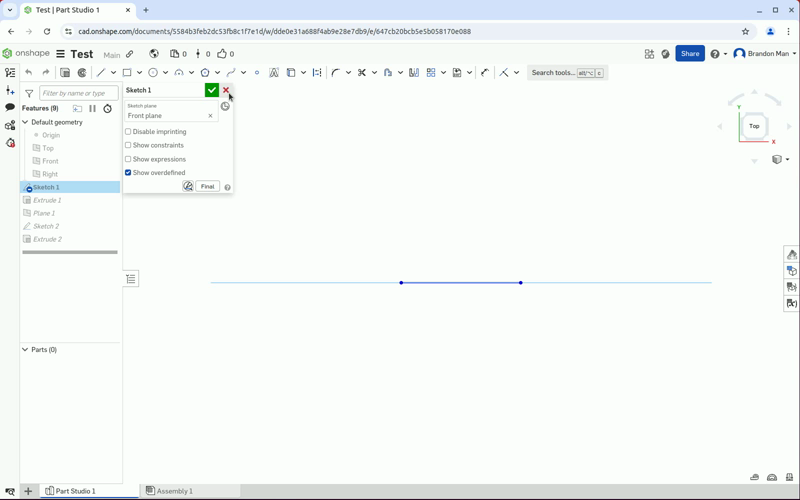
click(229, 92)
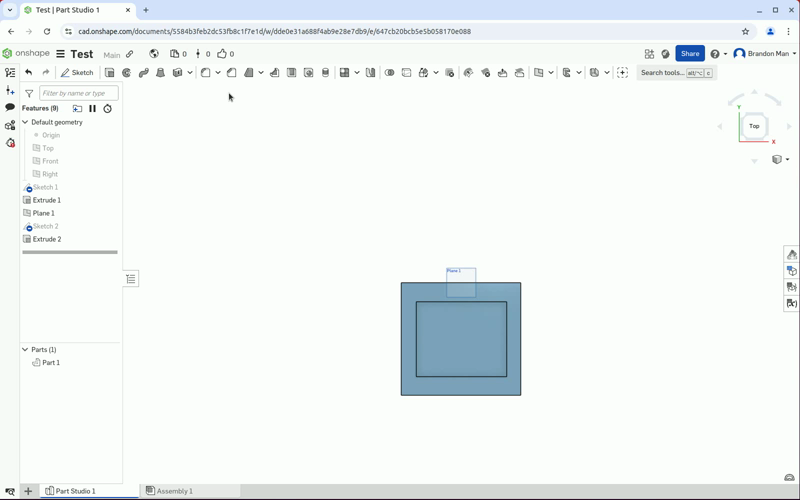
mouse_move(541, 75)
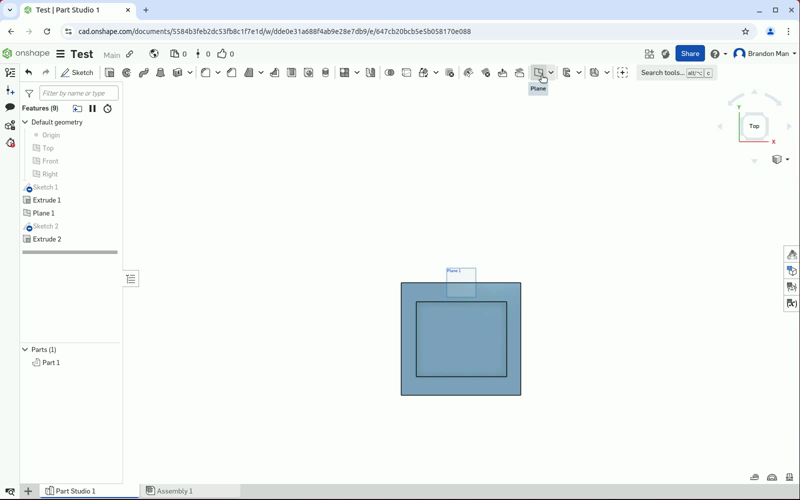
click(541, 75)
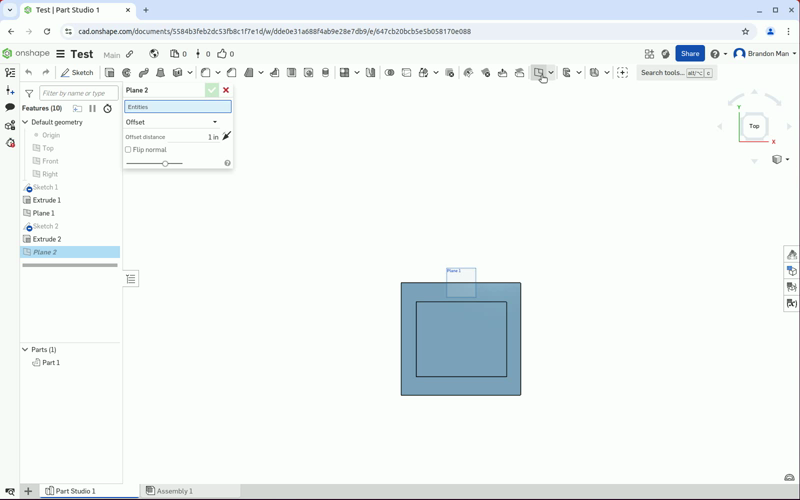
mouse_move(73, 150)
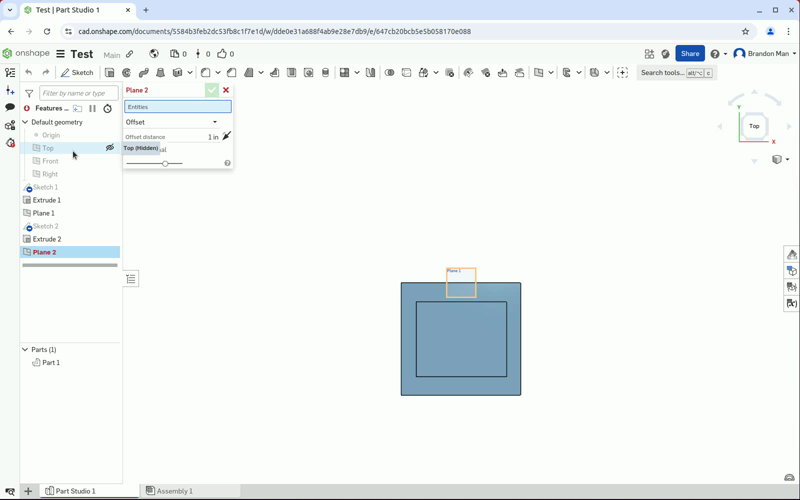
click(73, 150)
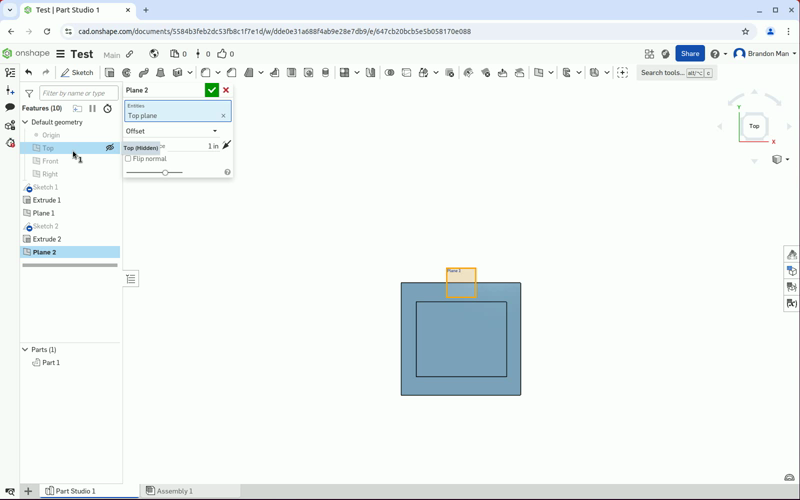
key(tab, 2)
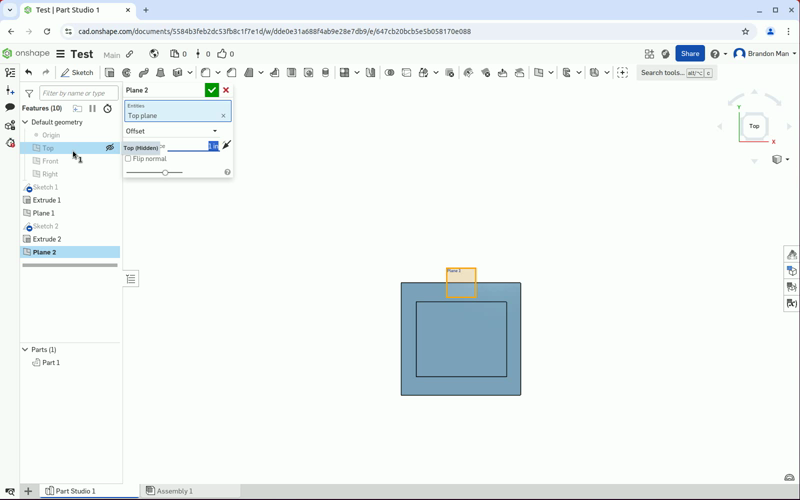
text(8.411)
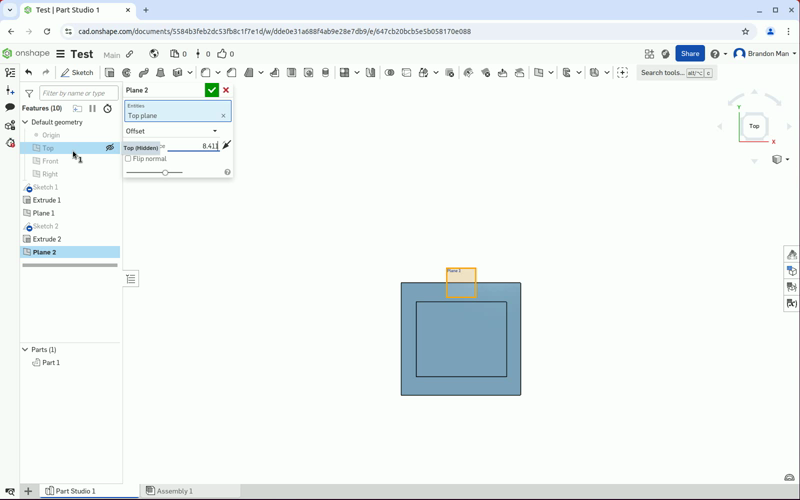
key(enter, 2)
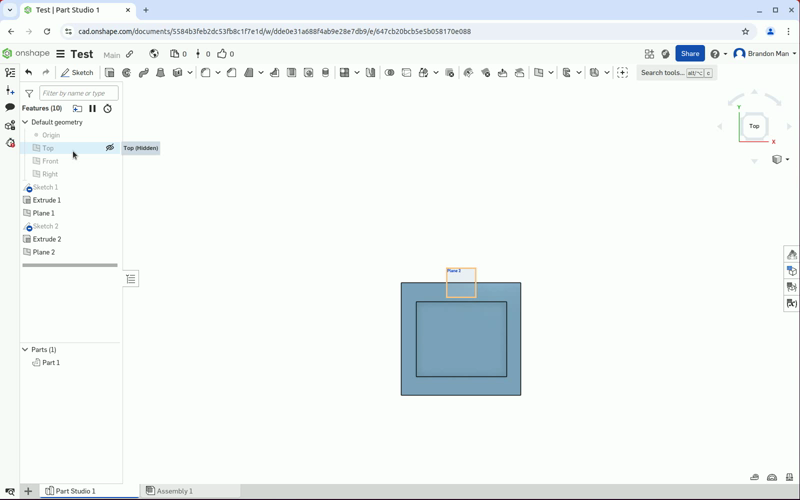
key(shift+s)
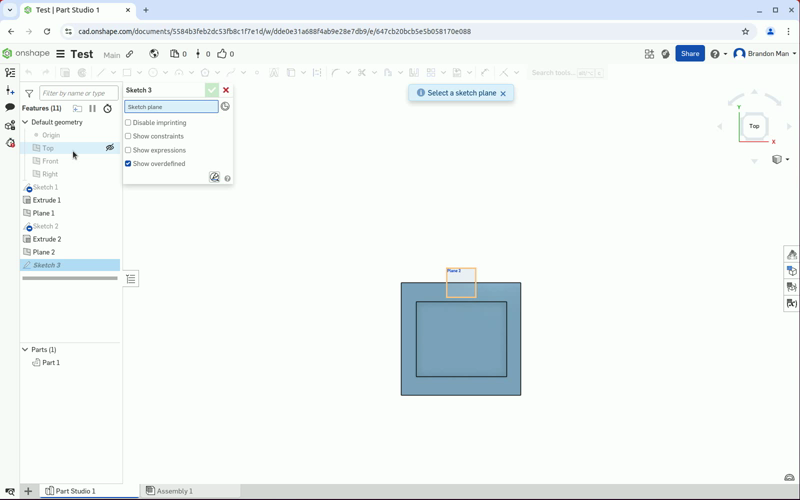
mouse_move(73, 254)
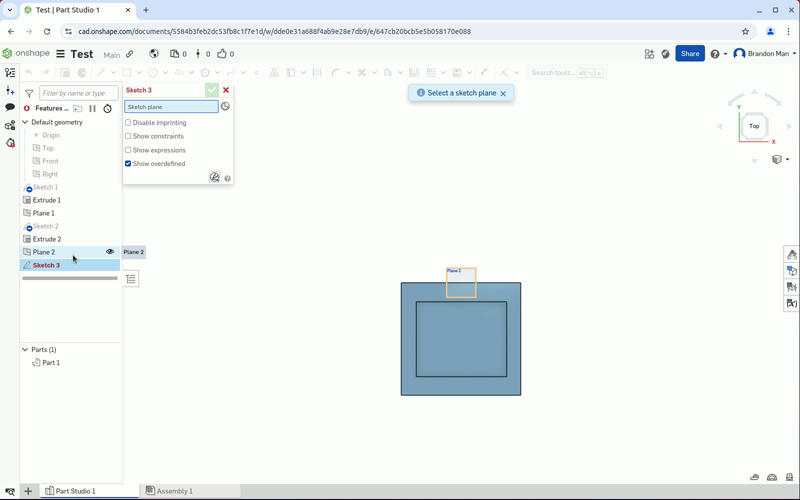
click(73, 254)
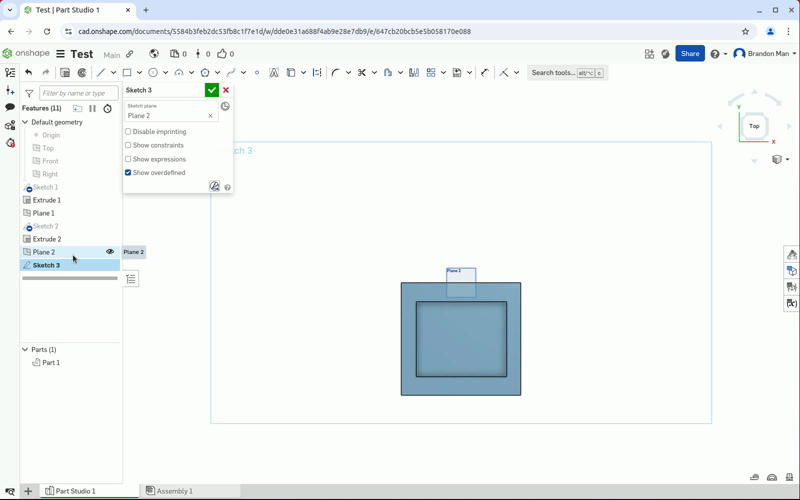
mouse_move(73, 352)
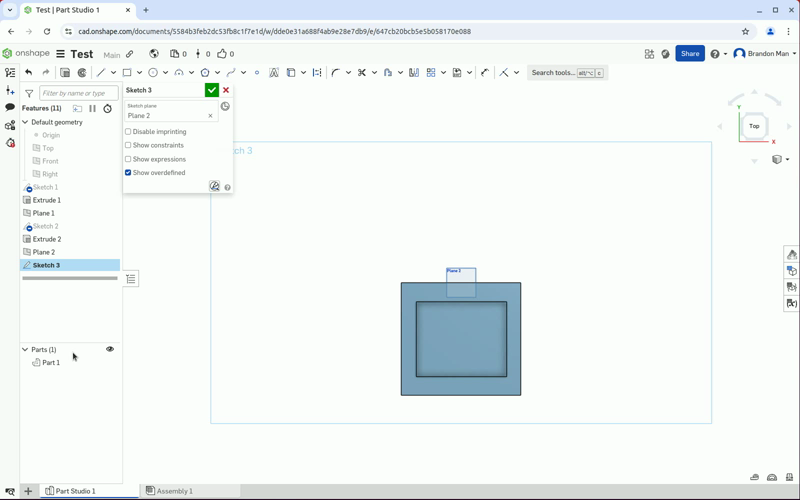
key(y)
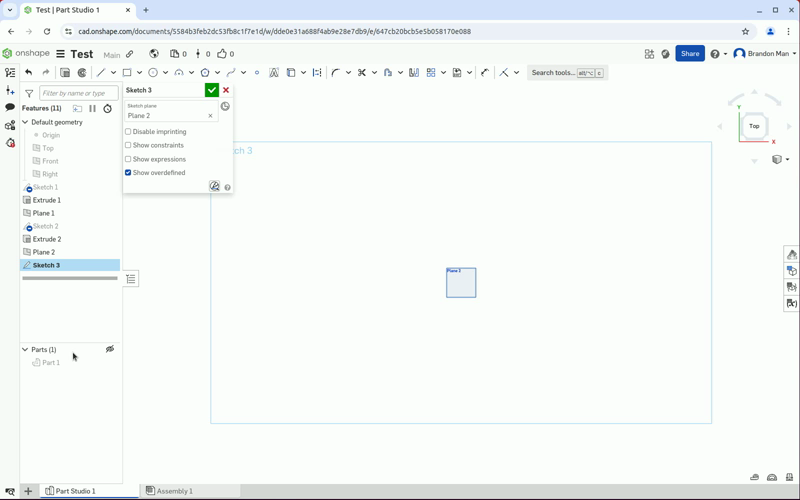
key(l)
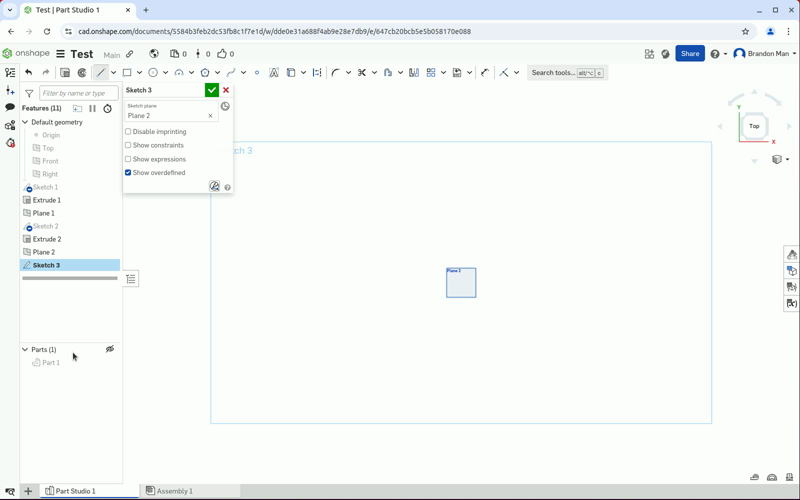
key_down(shift)
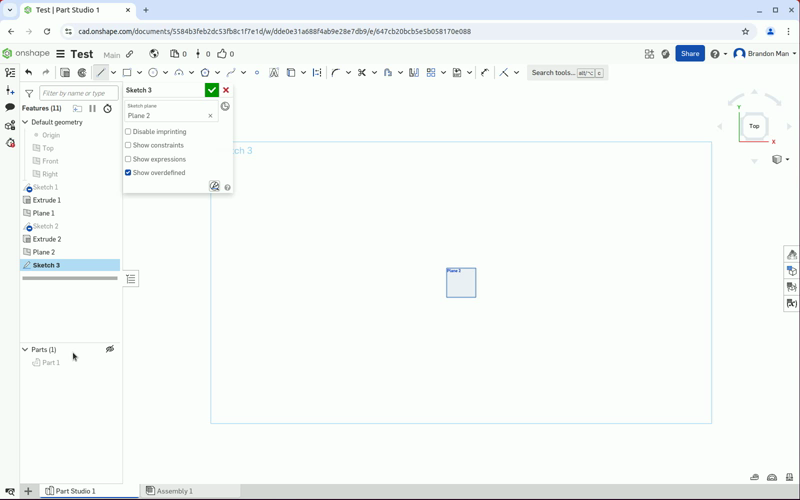
mouse_move(423, 369)
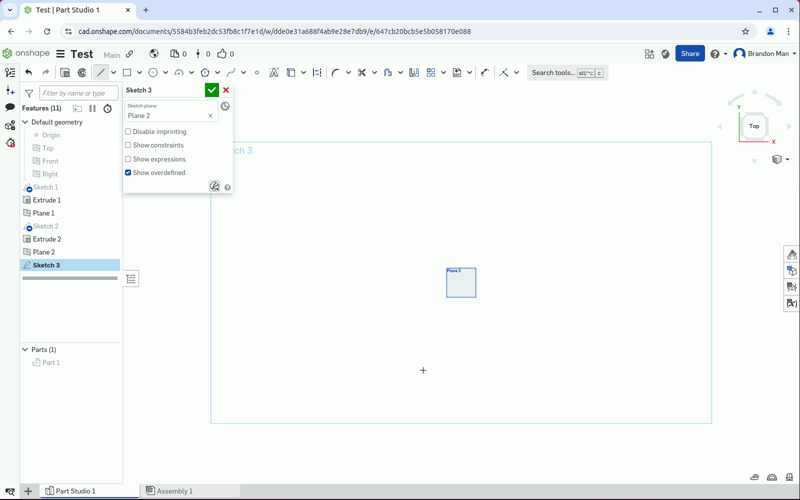
click(423, 369)
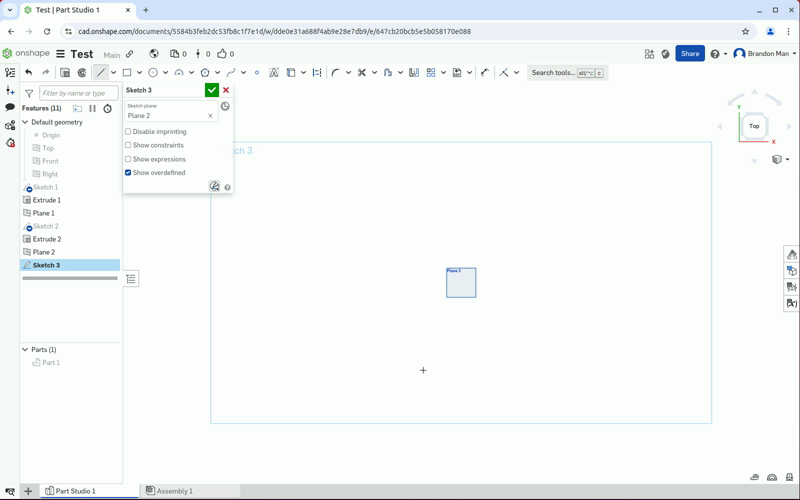
key_up(shift)
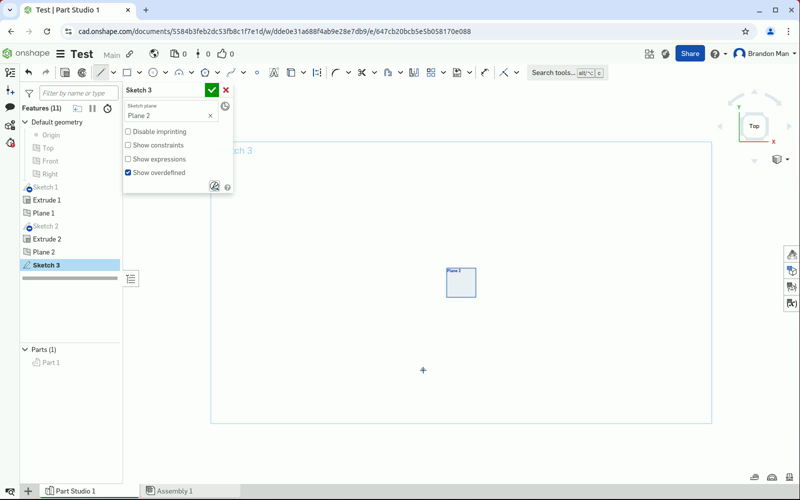
key_down(shift)
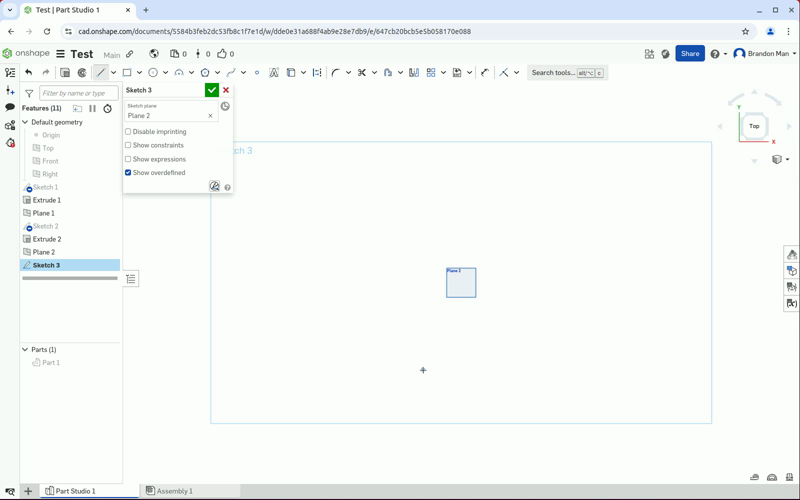
mouse_move(498, 369)
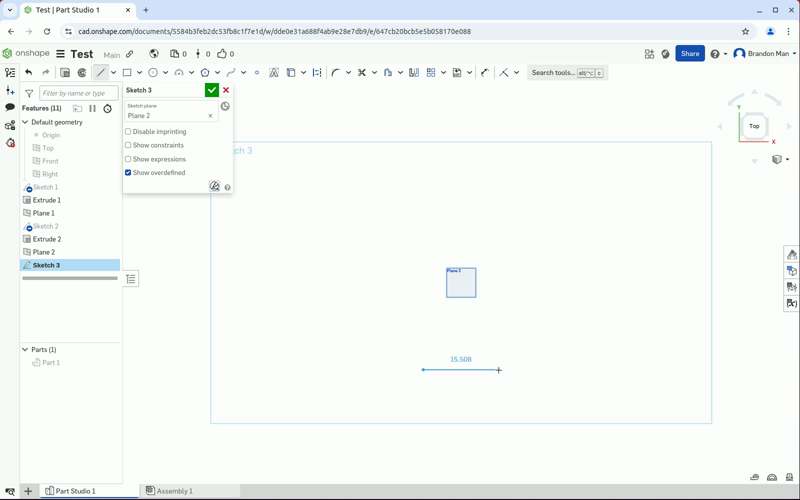
click(498, 369)
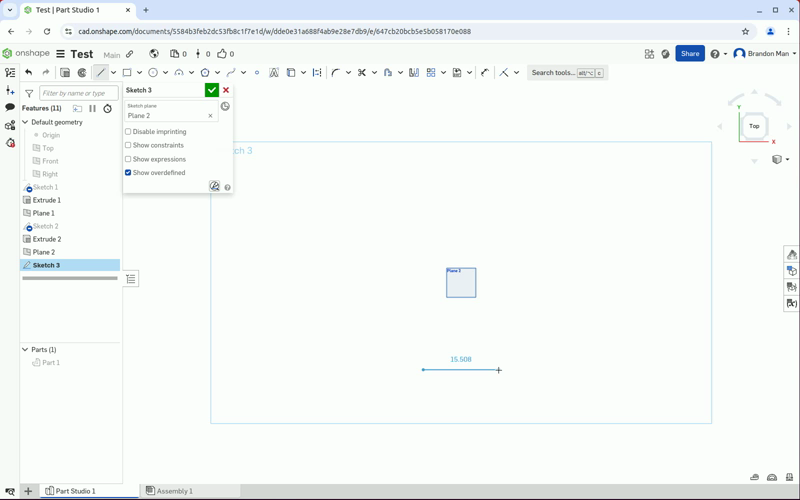
key_up(shift)
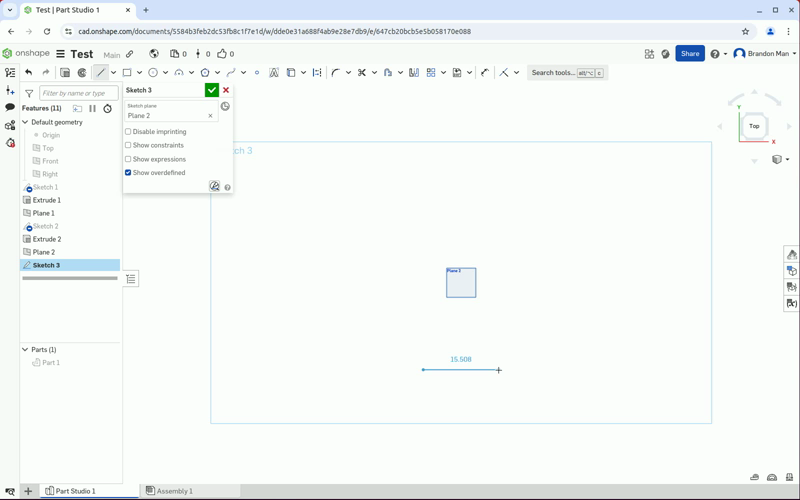
key_down(shift)
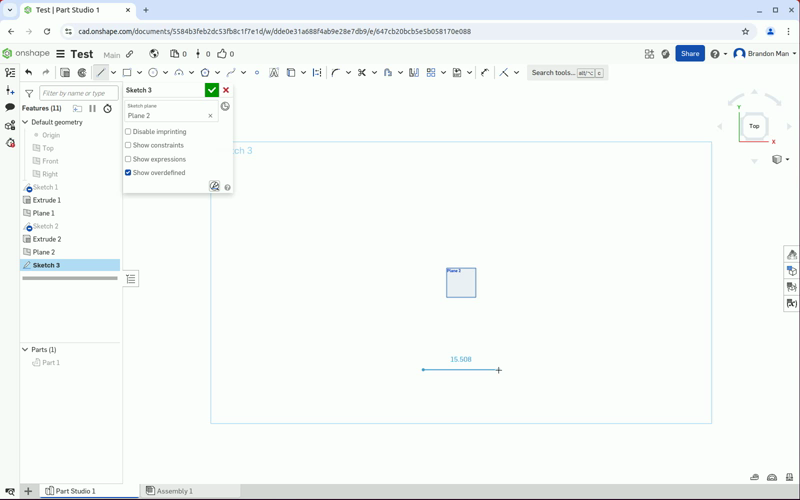
mouse_move(498, 309)
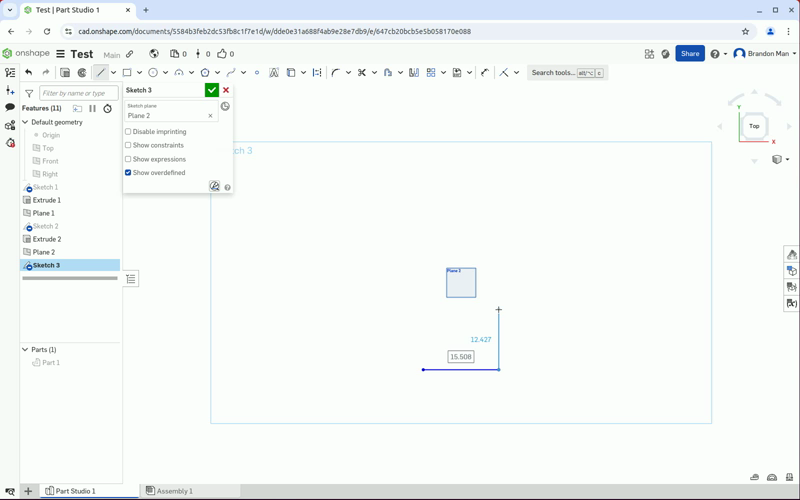
click(498, 309)
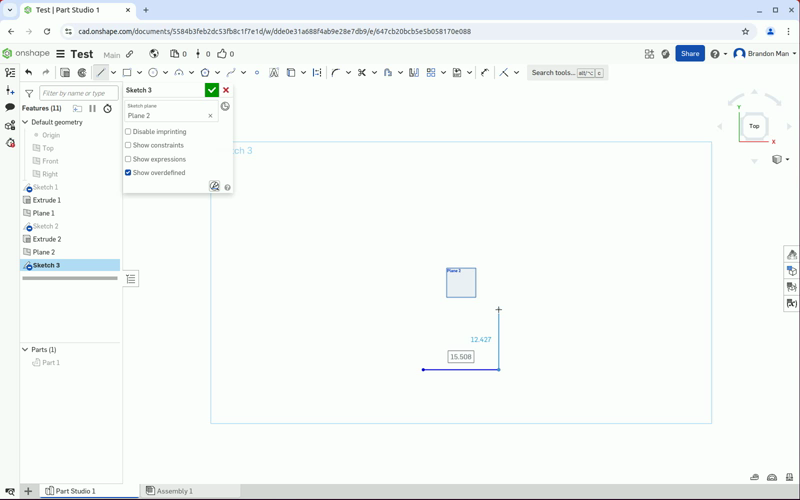
key_up(shift)
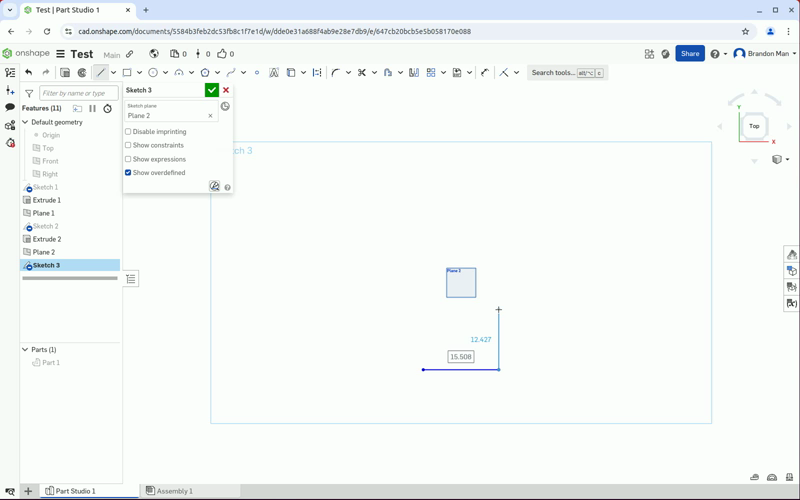
key_down(shift)
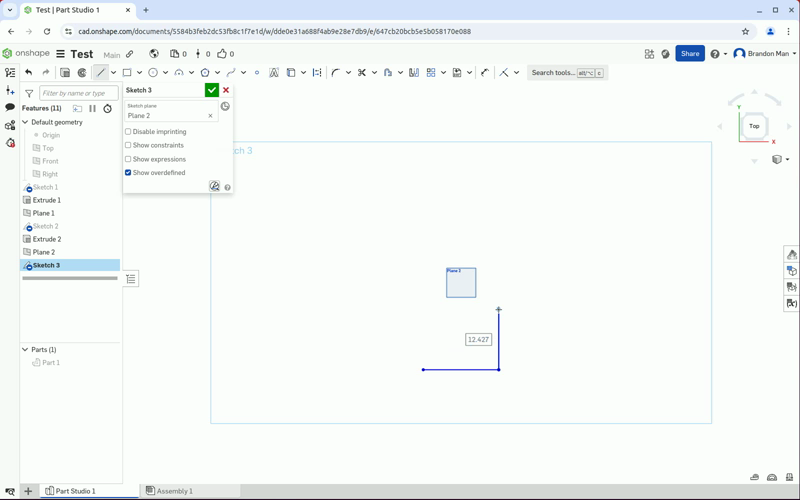
mouse_move(423, 309)
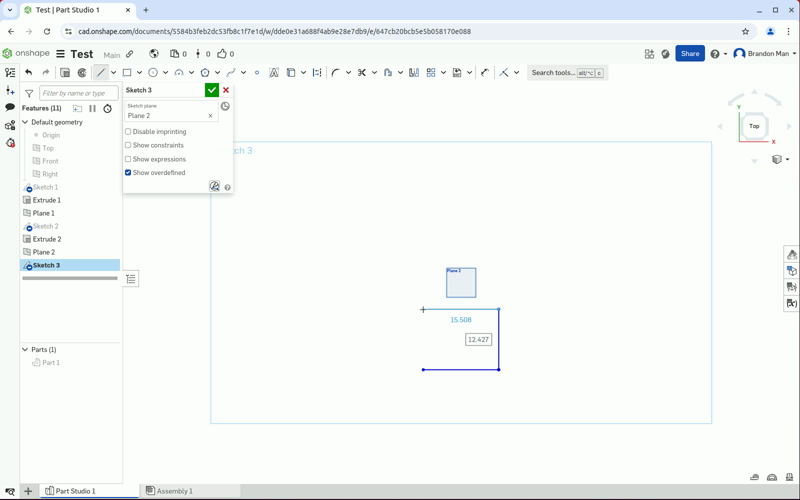
click(423, 309)
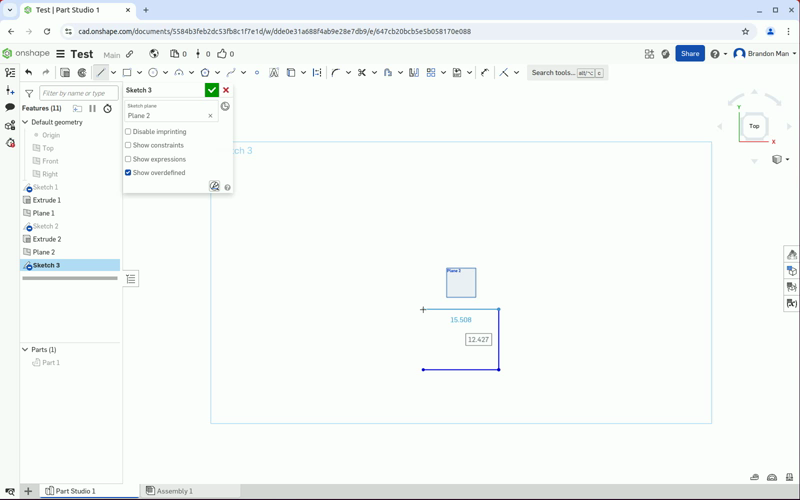
key_up(shift)
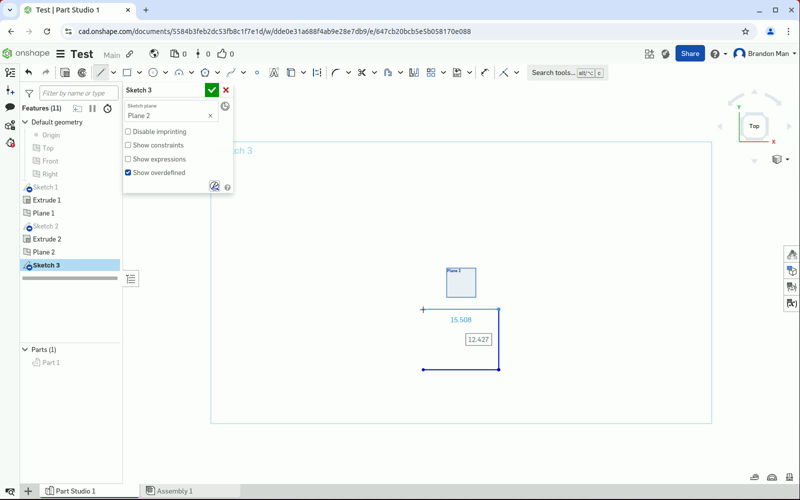
key_down(shift)
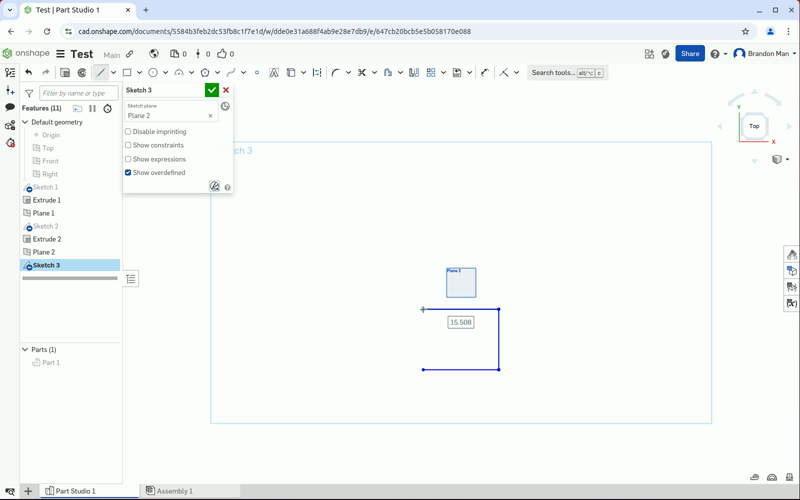
mouse_move(423, 369)
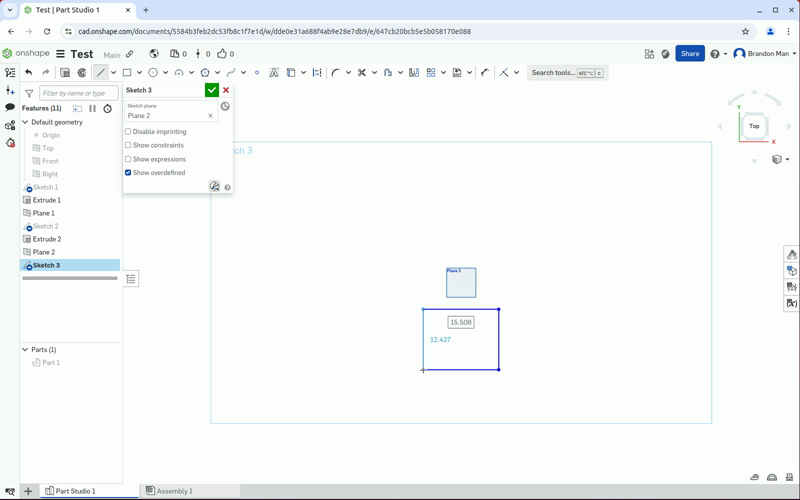
key_up(shift)
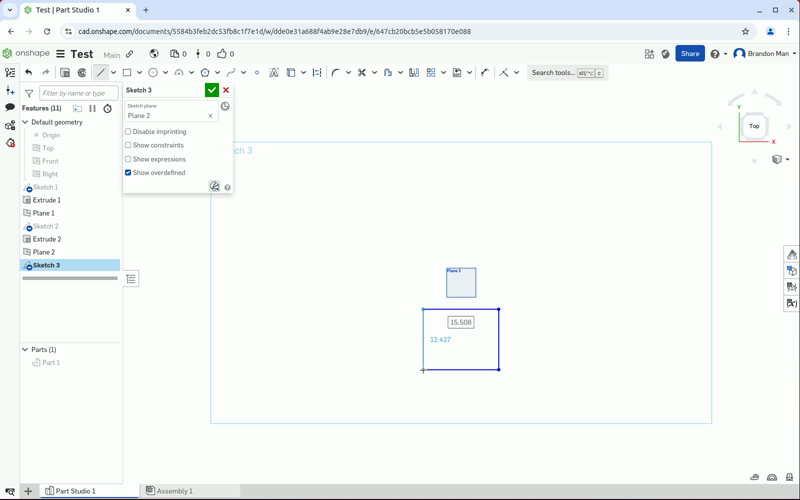
click(423, 369)
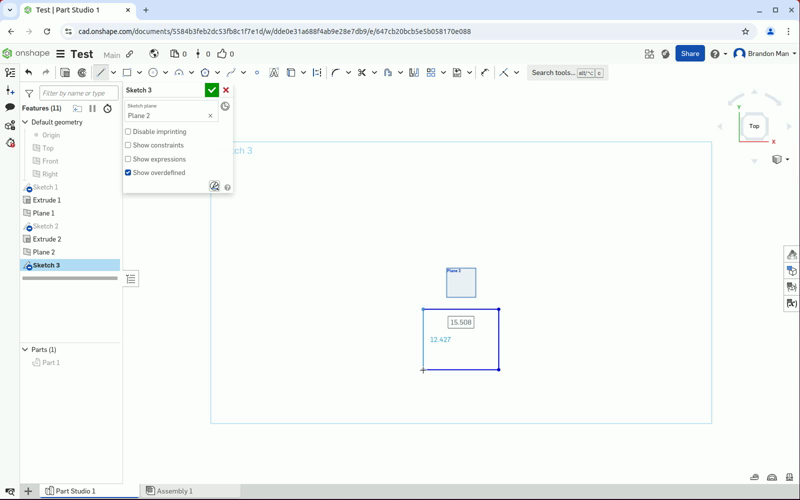
key(esc)
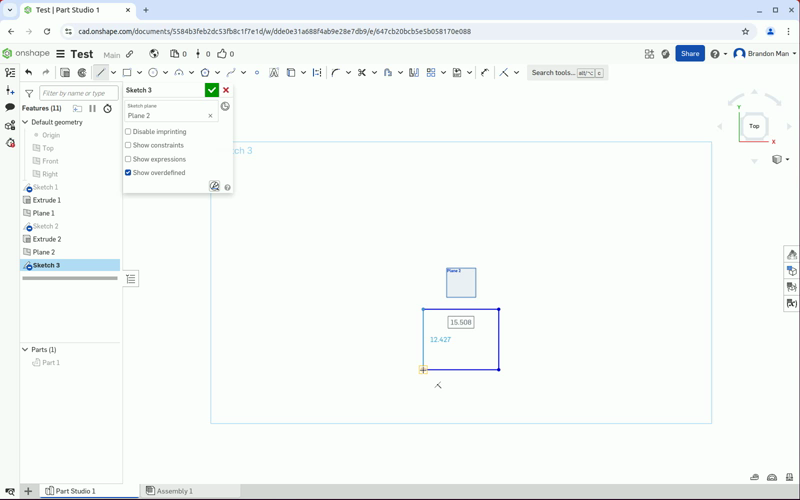
mouse_move(492, 315)
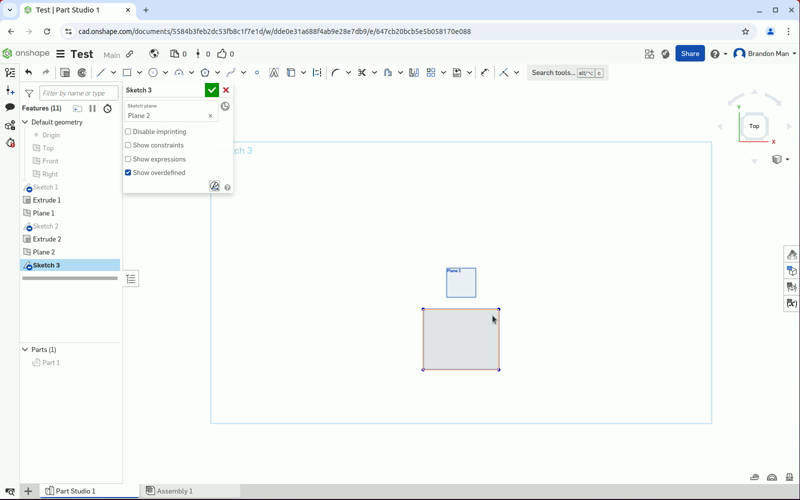
click(492, 315)
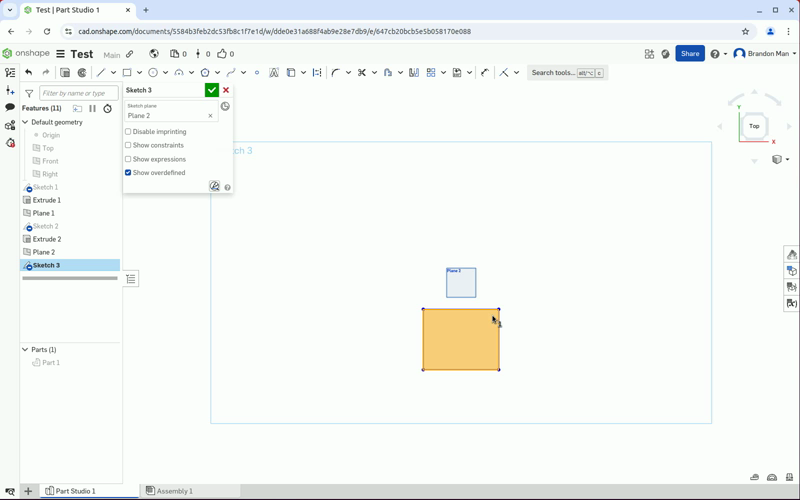
mouse_move(73, 352)
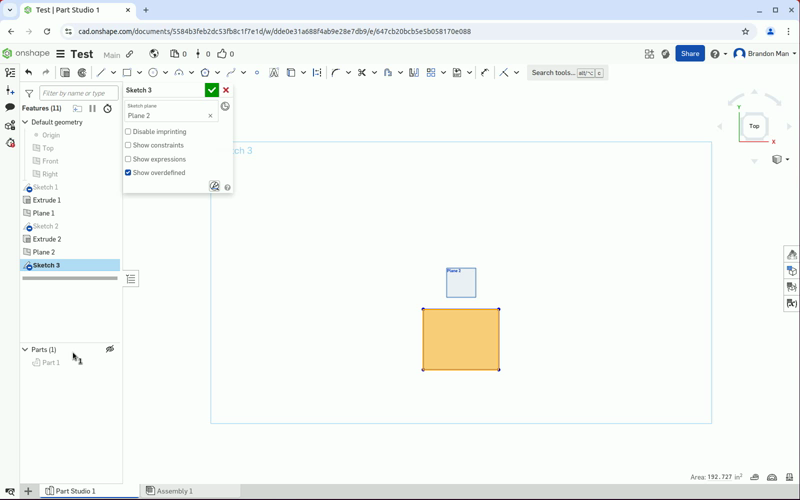
key(shift+y)
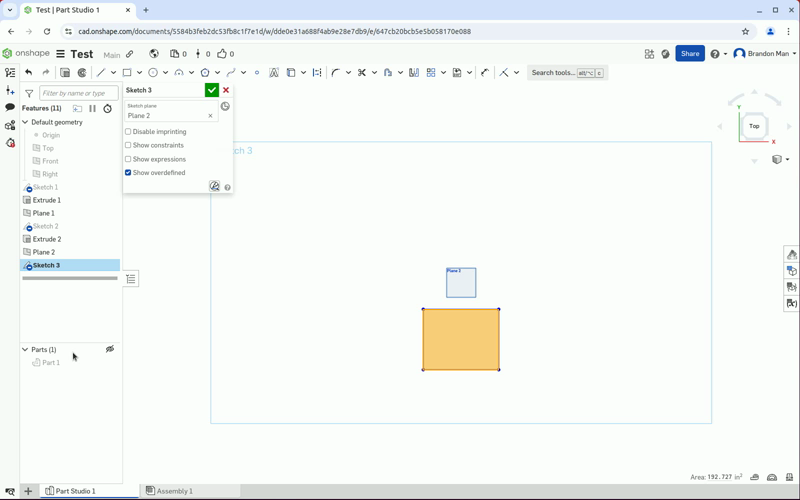
key(shift+e)
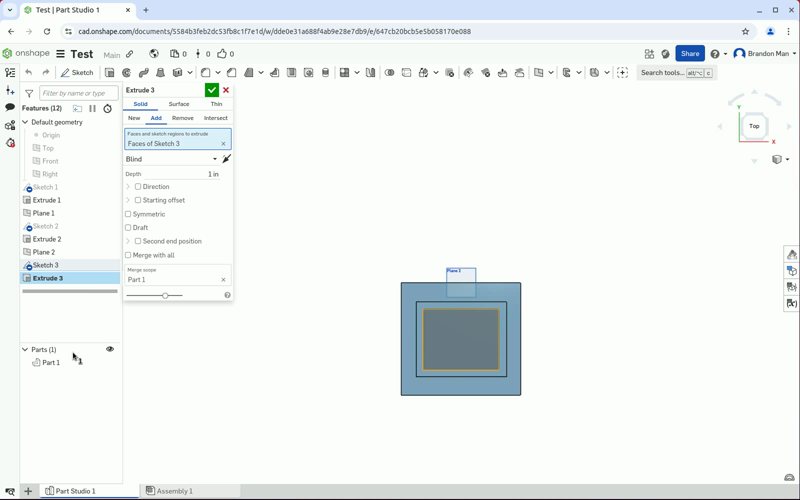
mouse_move(143, 106)
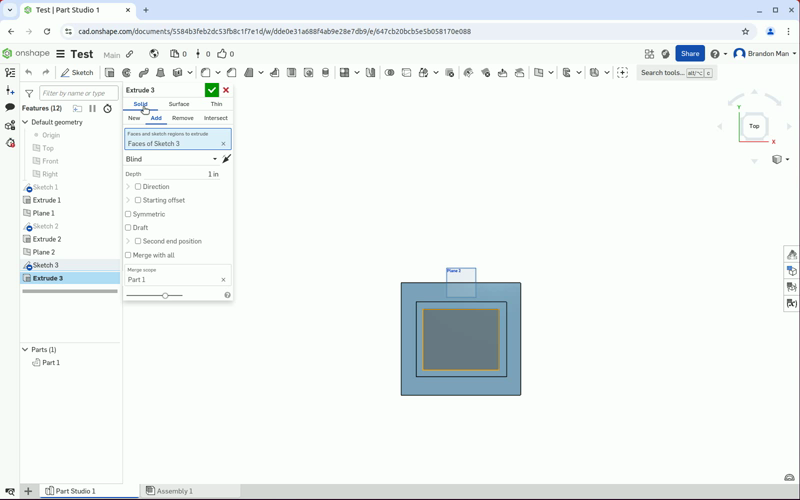
click(143, 106)
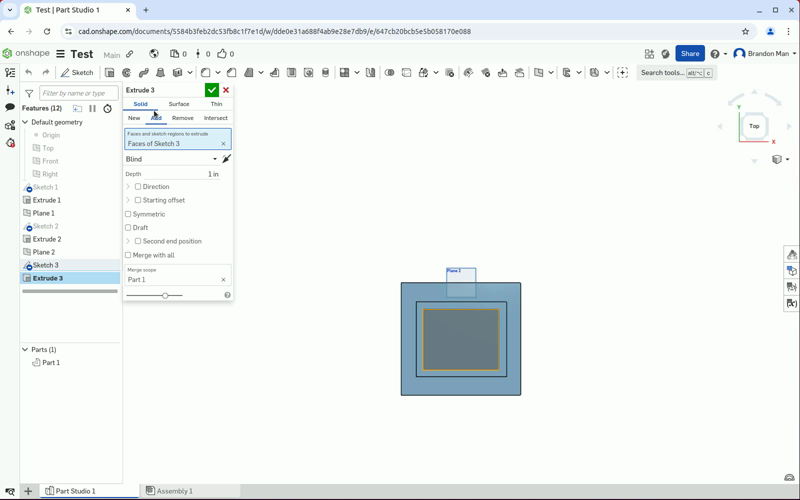
mouse_move(186, 120)
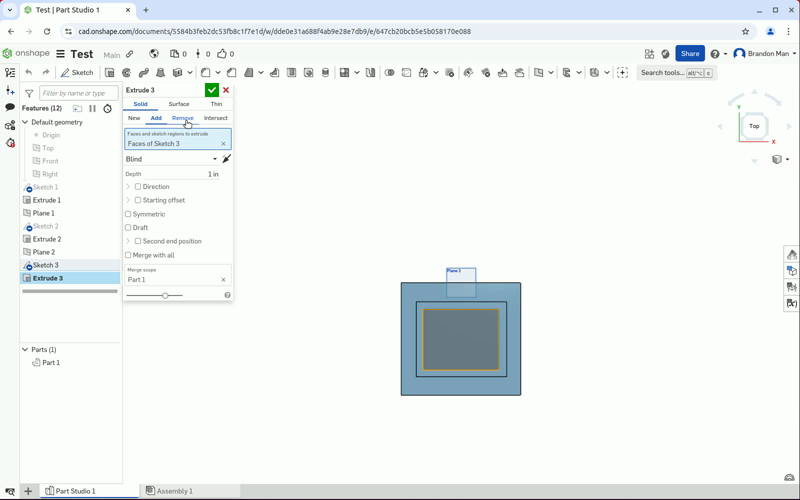
click(186, 120)
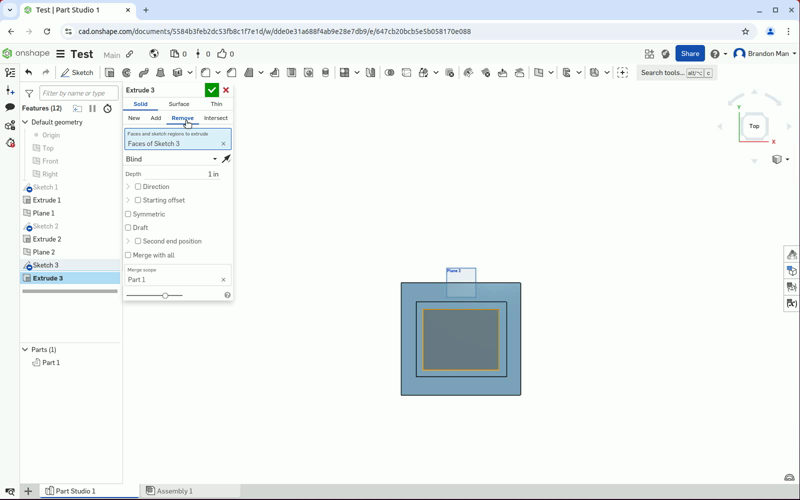
key(tab, 4)
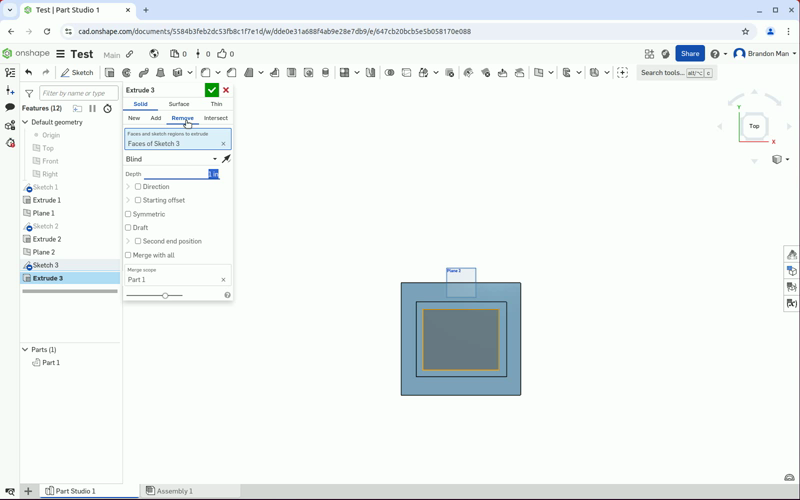
text(16.85)
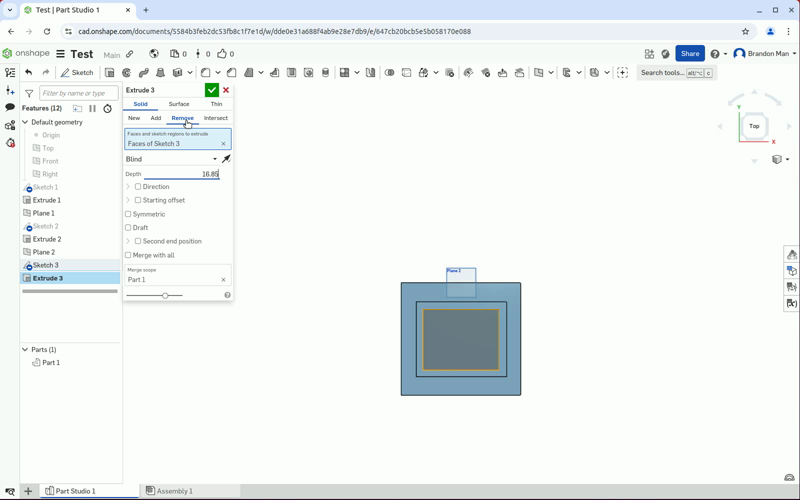
key(tab, 6)
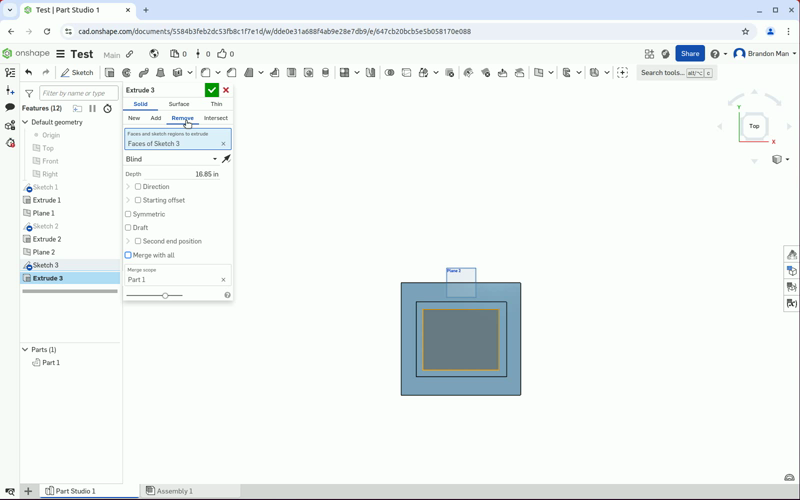
key(space)
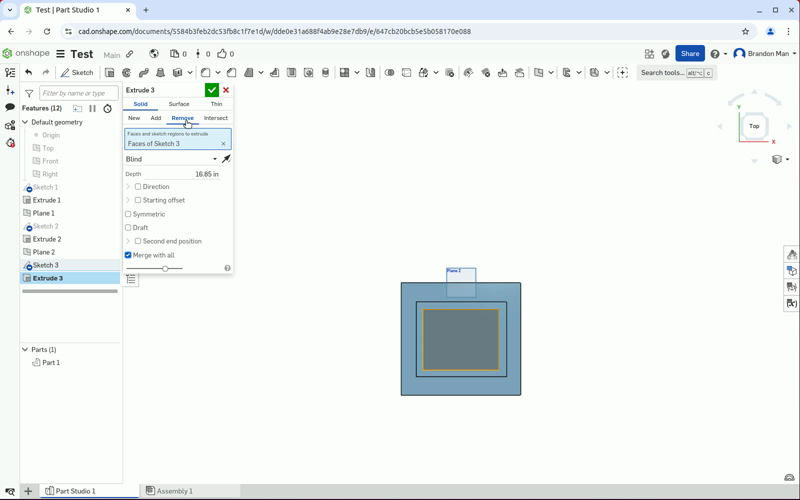
key(enter)
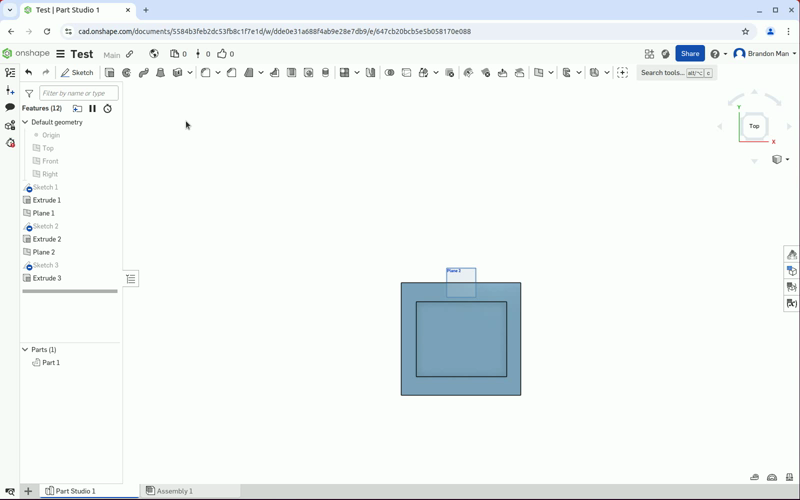
key(shift+h)
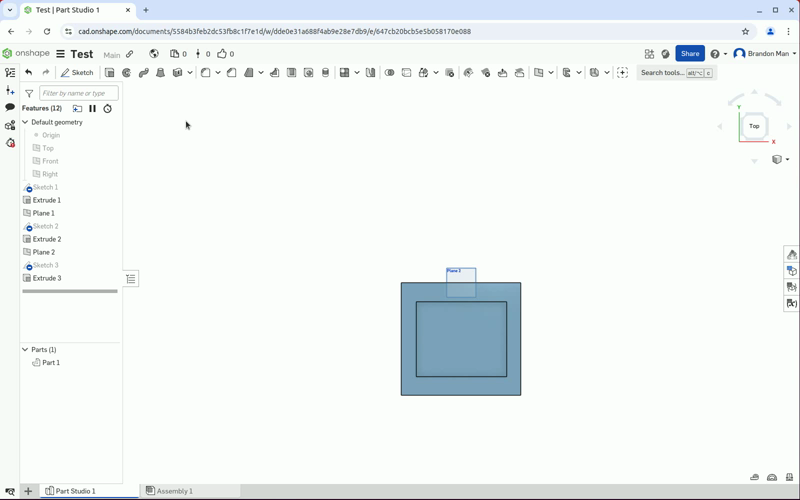
key(shift+h)
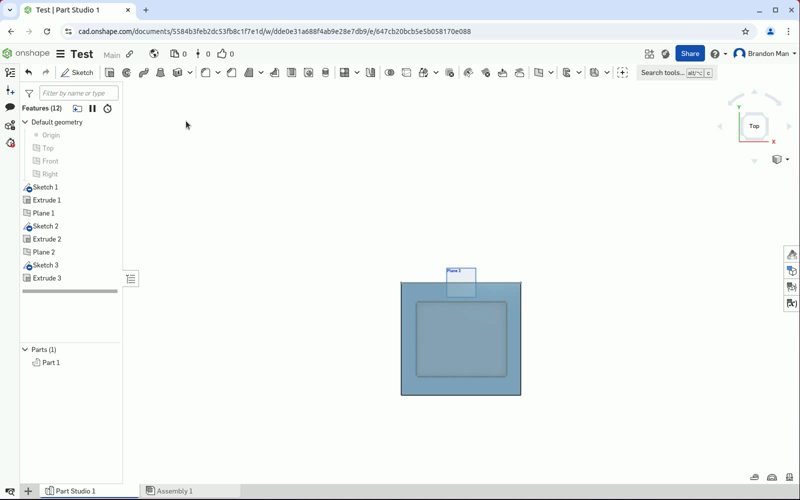
key(shift+7)
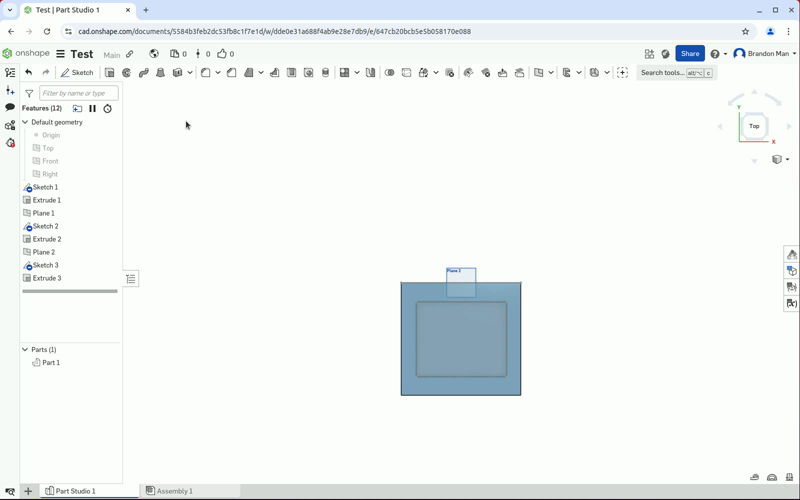
key(up, 3)
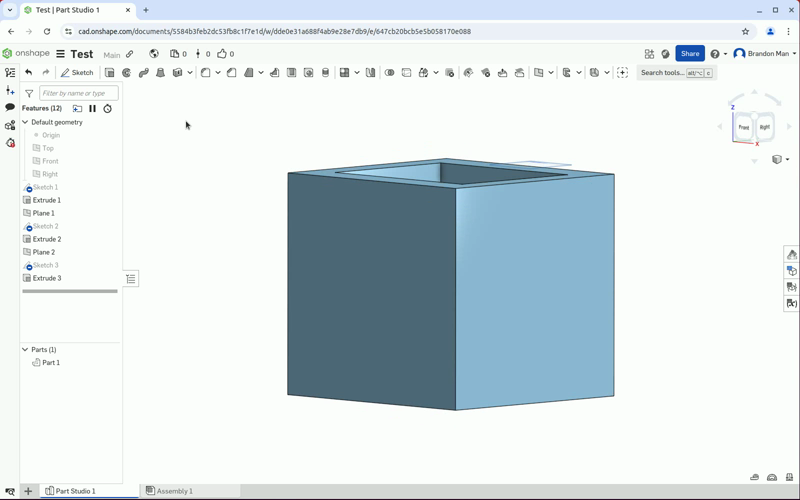
key(left, 3)
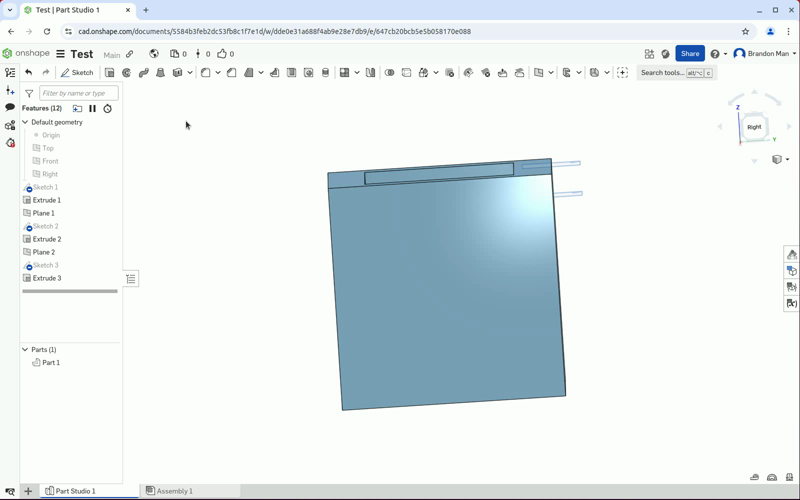
key(right, 3)
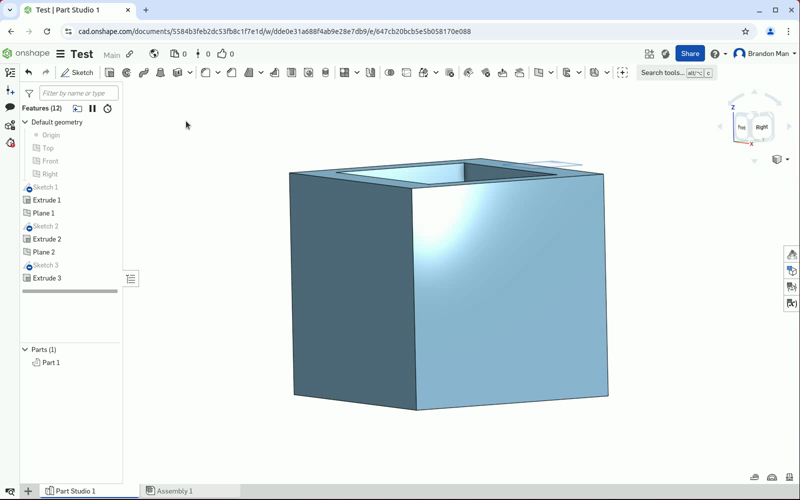
key(down, 3)
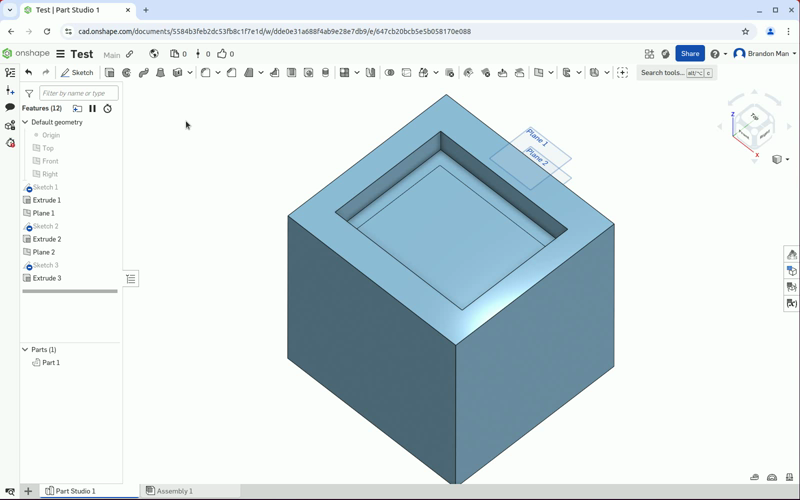
mouse_move(73, 189)
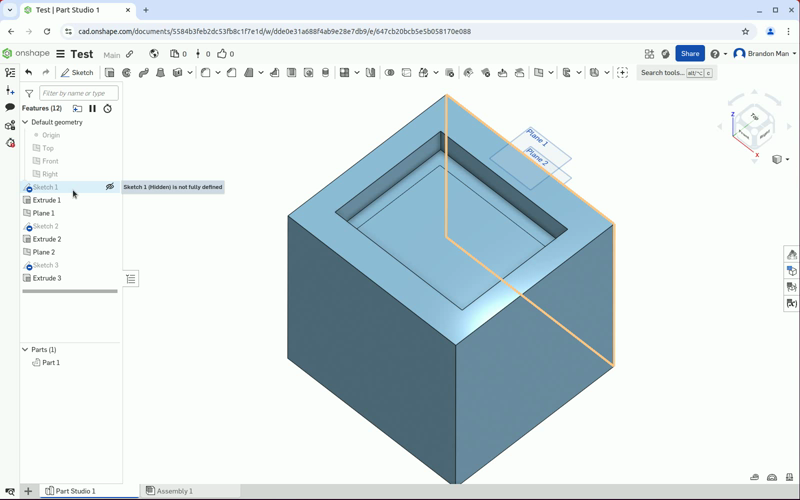
click(73, 189)